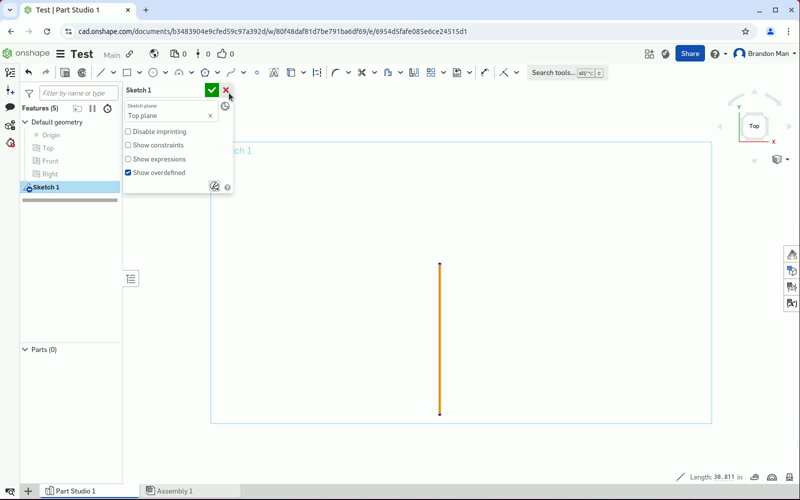
key(shift+h)
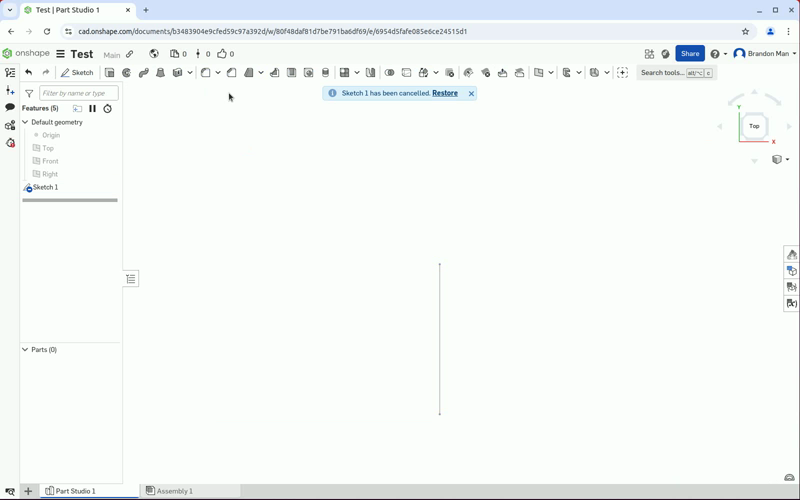
key(shift+s)
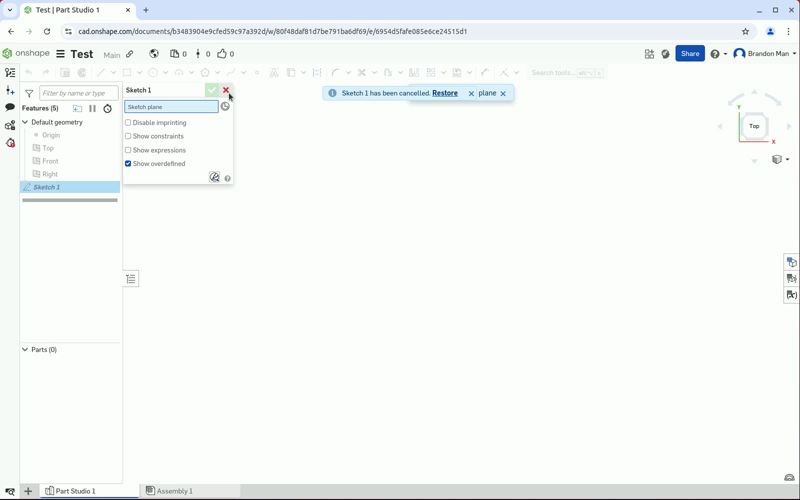
mouse_move(73, 150)
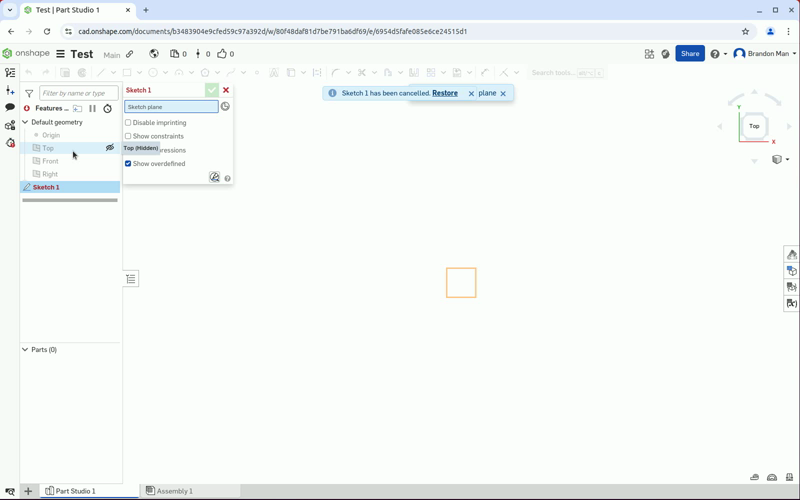
click(73, 150)
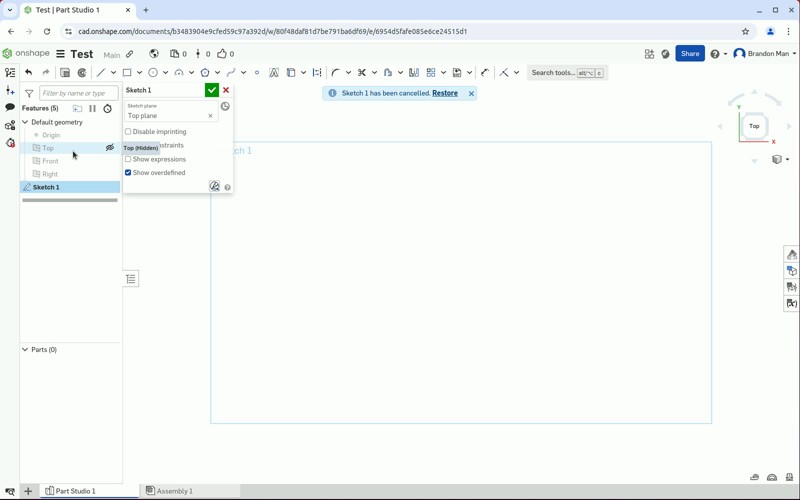
mouse_move(73, 352)
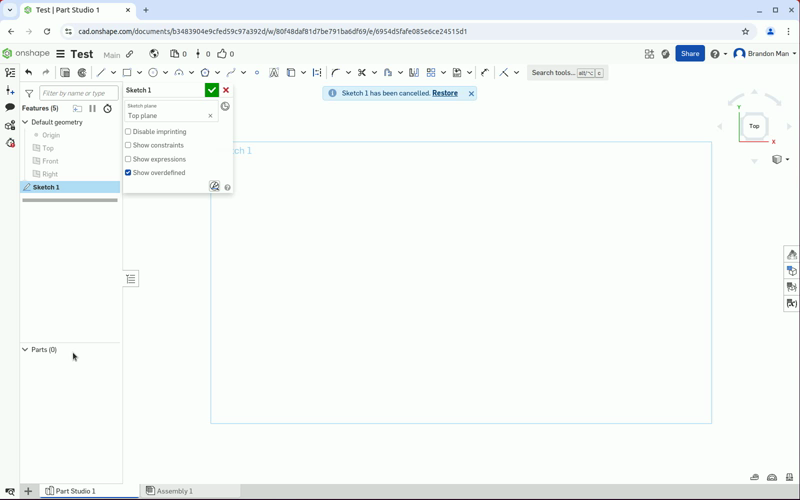
key(y)
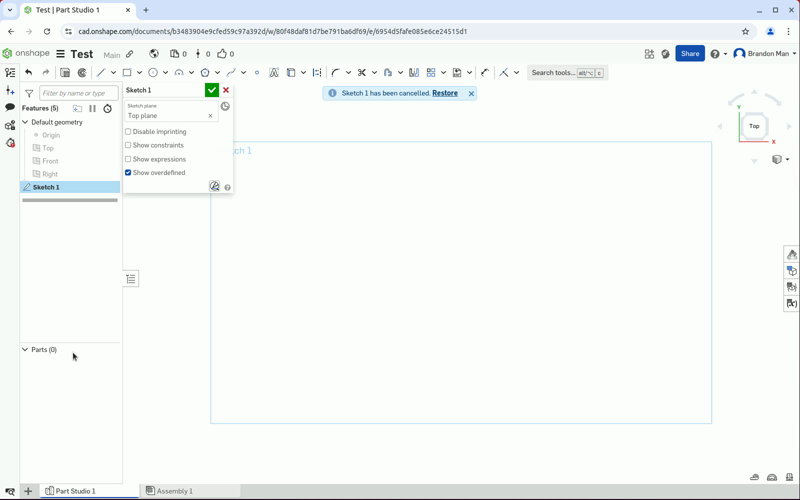
key(c)
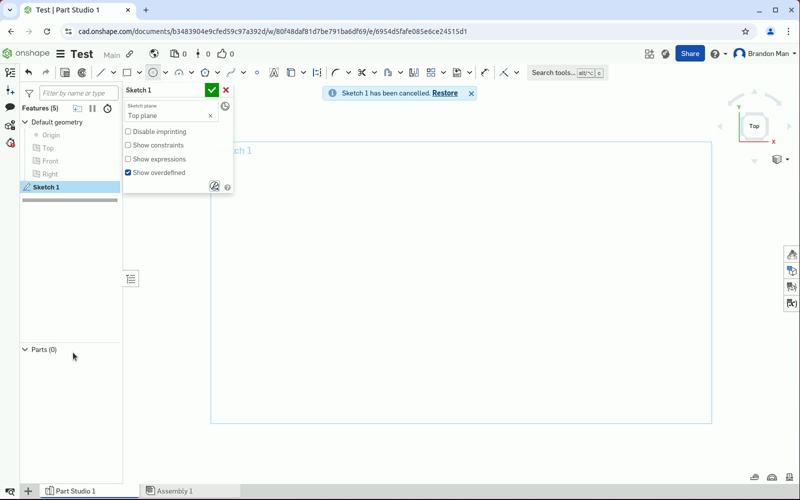
key_down(shift)
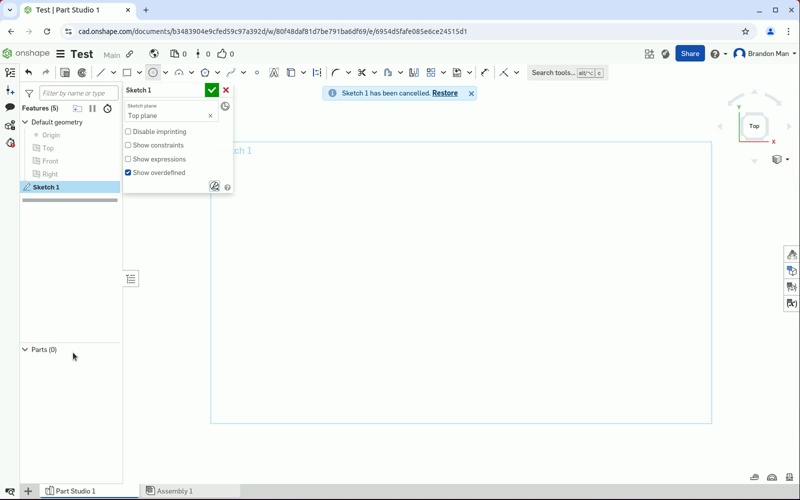
mouse_move(461, 282)
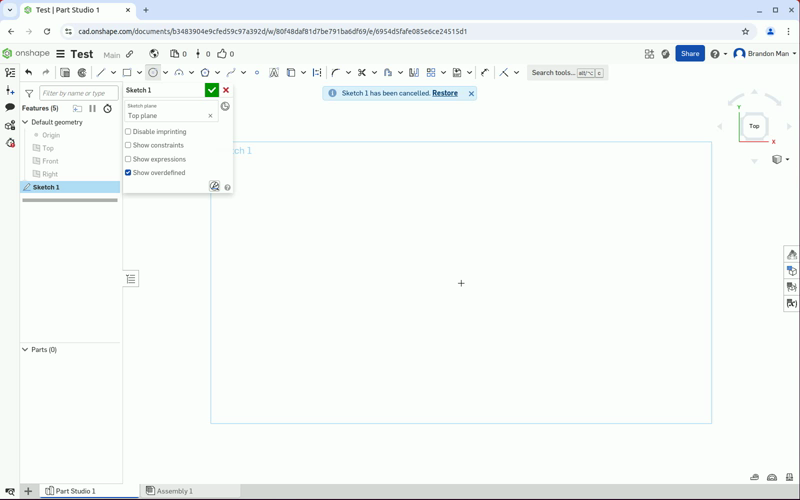
click(461, 282)
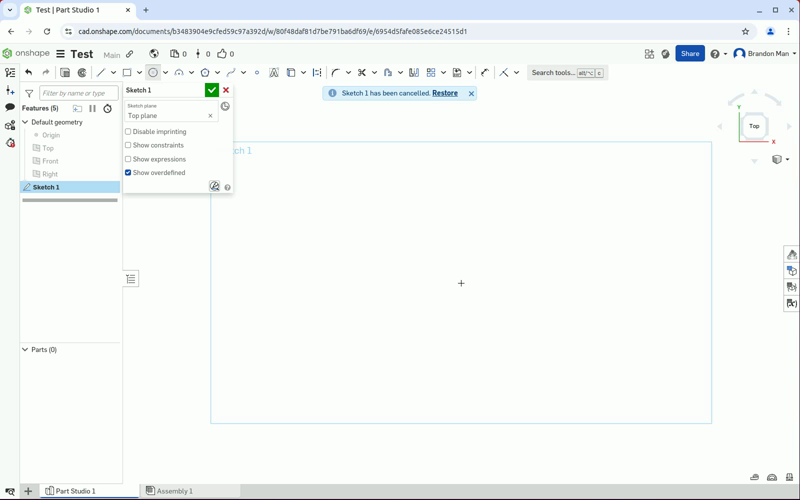
key_up(shift)
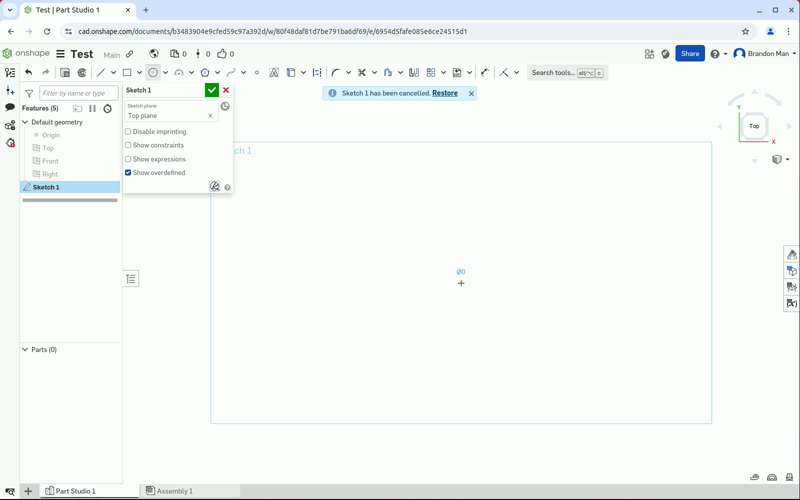
mouse_move(574, 282)
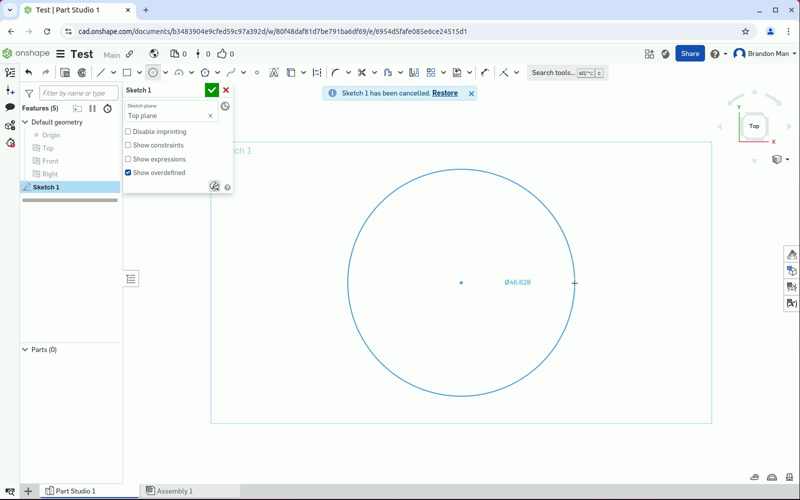
click(574, 282)
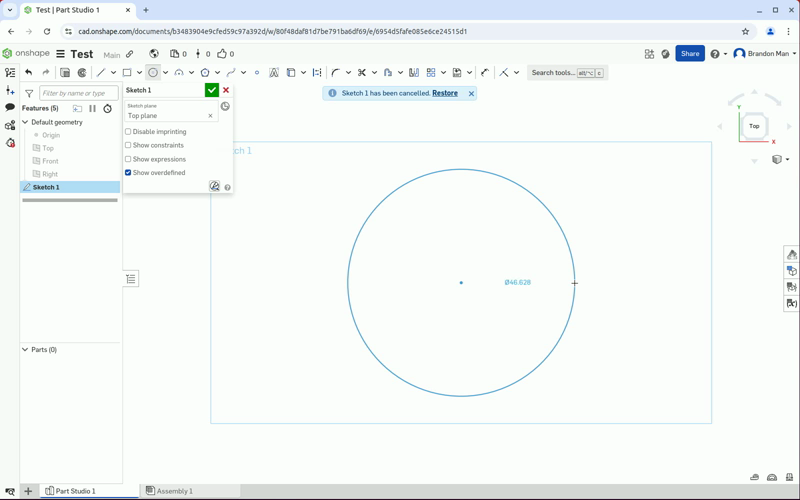
key(esc)
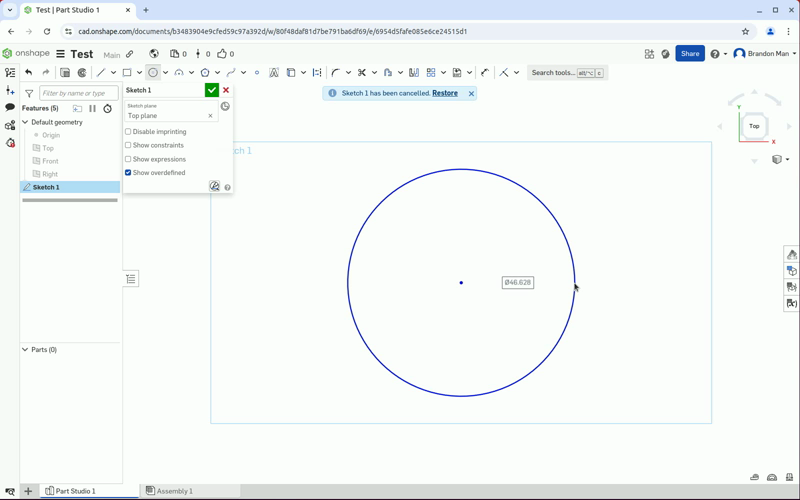
mouse_move(536, 256)
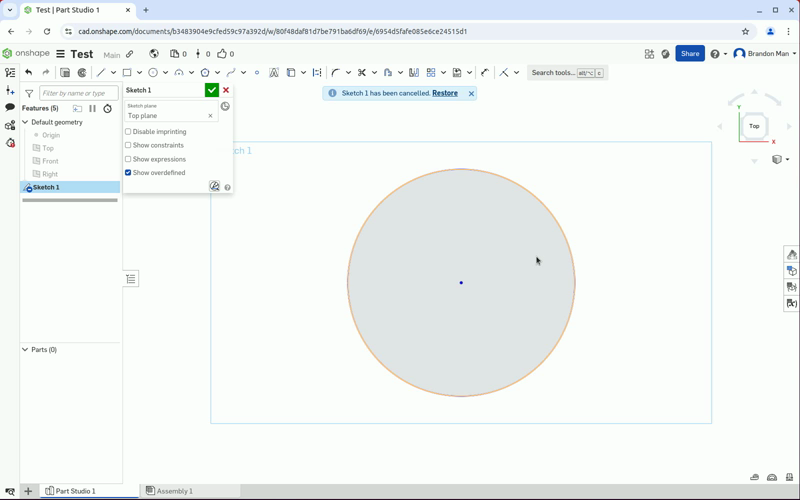
click(536, 256)
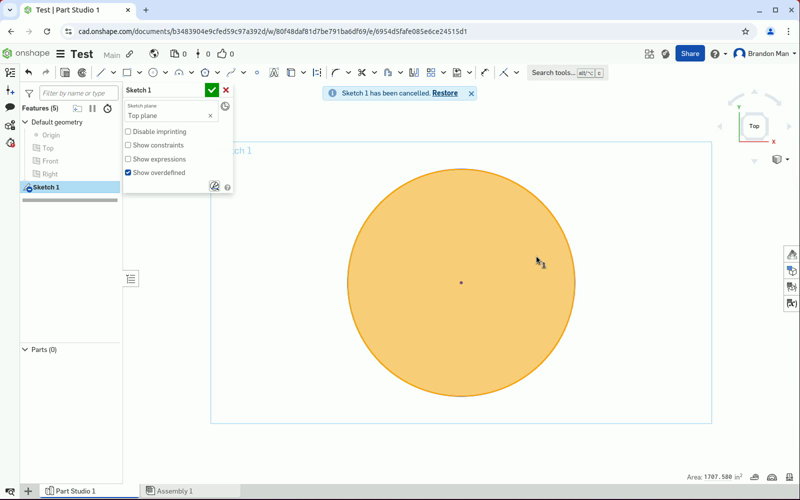
mouse_move(73, 352)
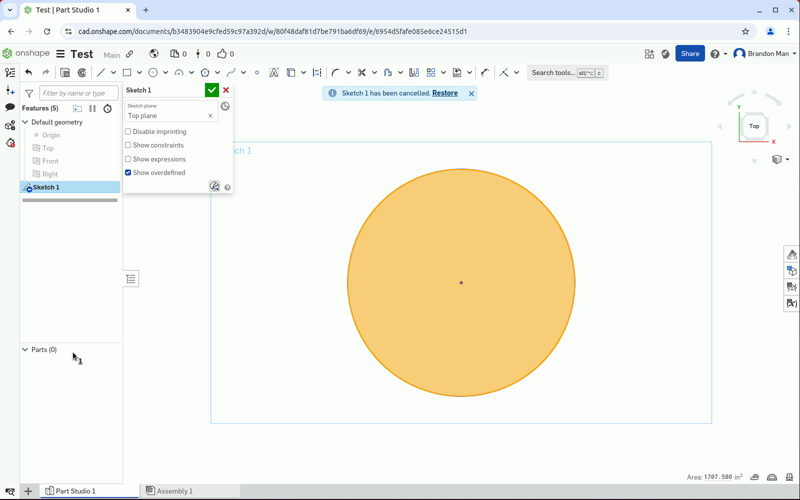
key(shift+y)
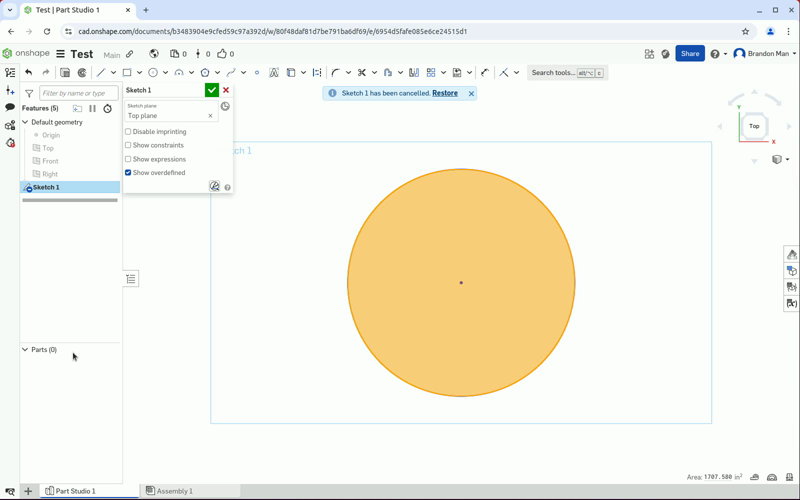
key(shift+e)
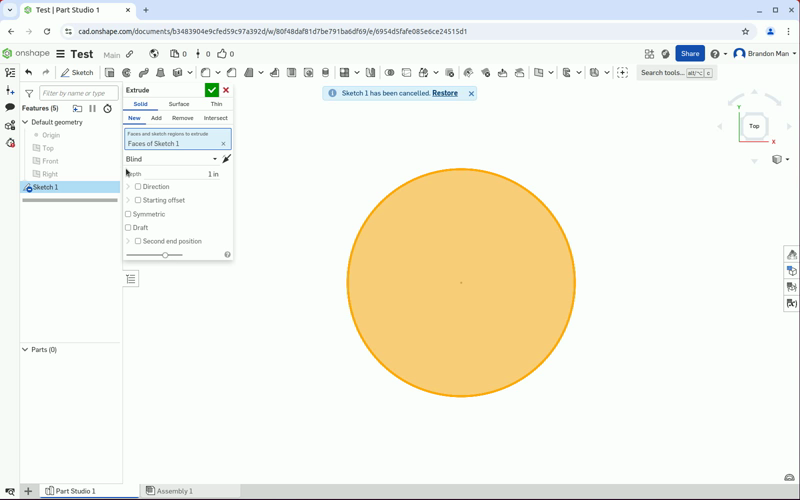
mouse_move(143, 106)
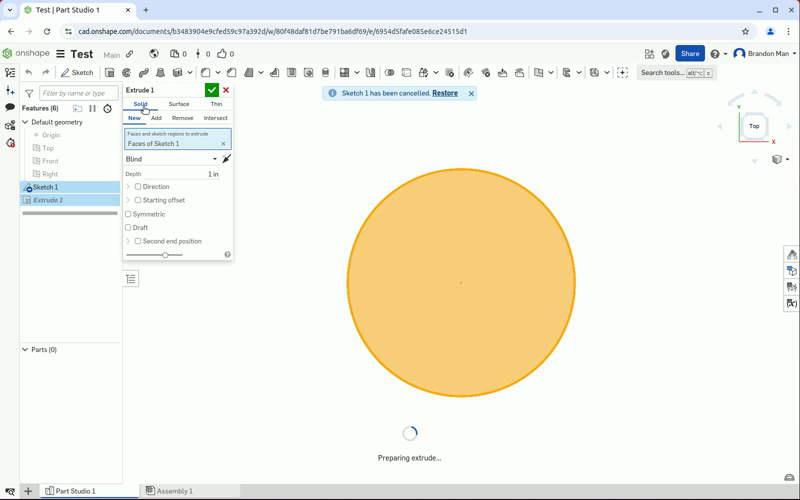
click(143, 106)
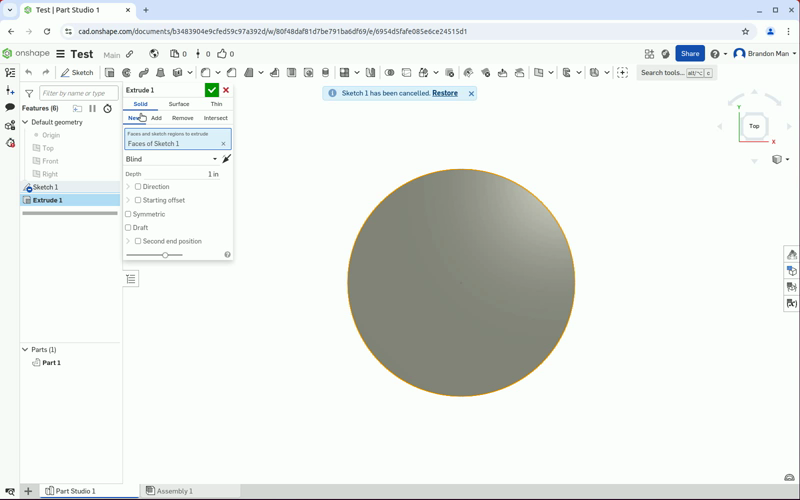
mouse_move(137, 120)
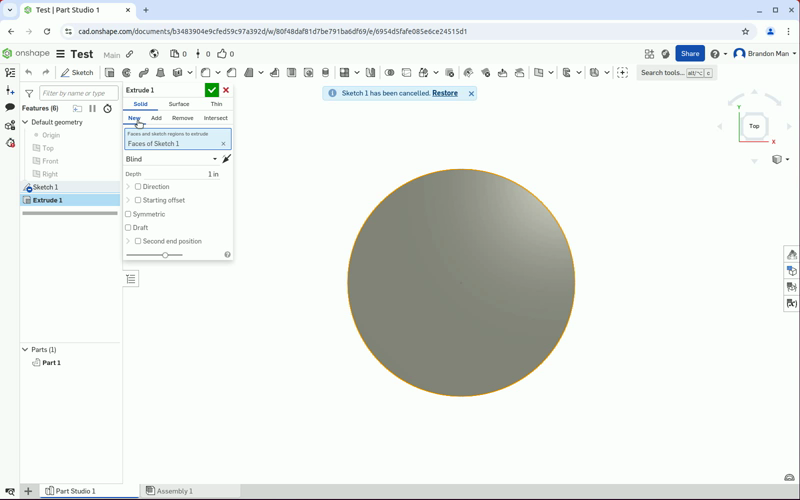
click(137, 120)
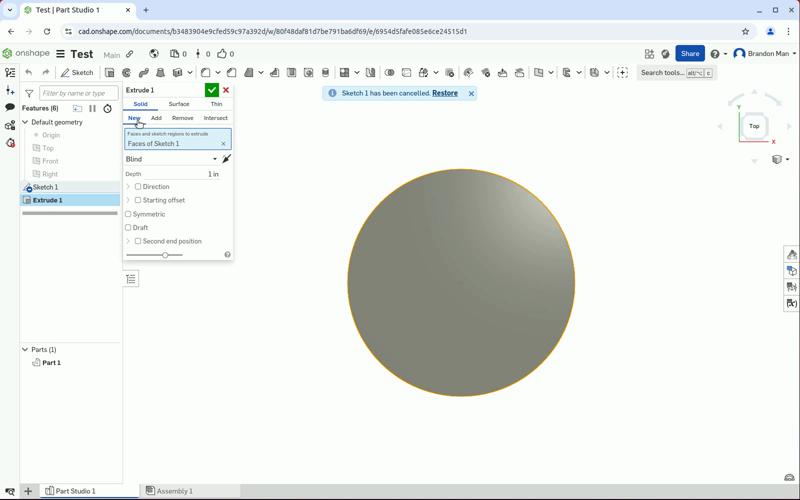
key(tab, 4)
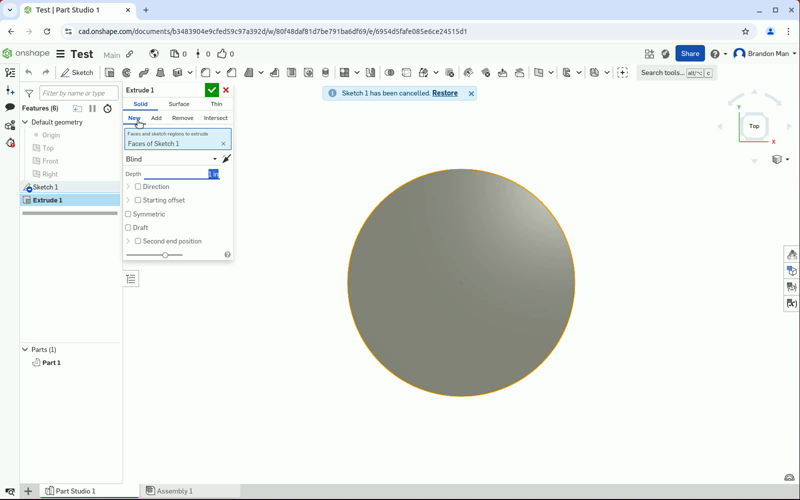
text(9.628)
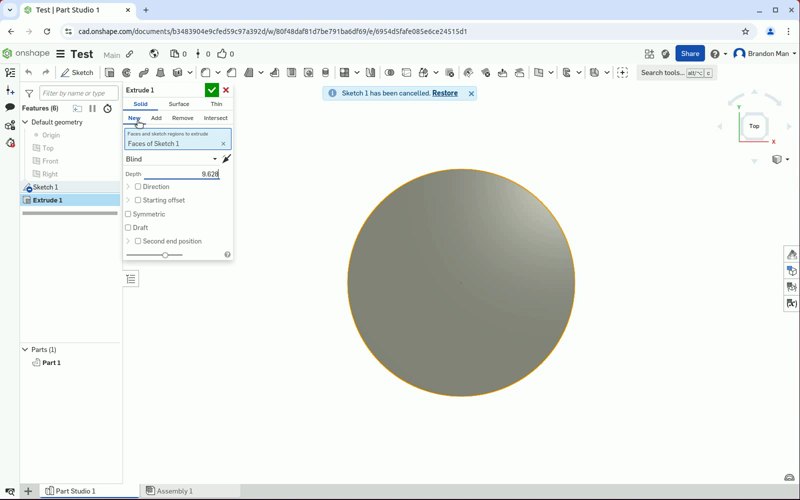
key(enter)
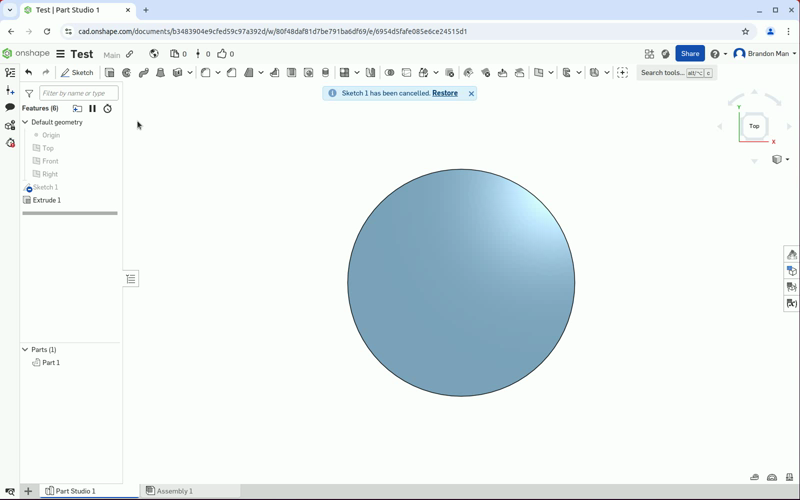
key(shift+h)
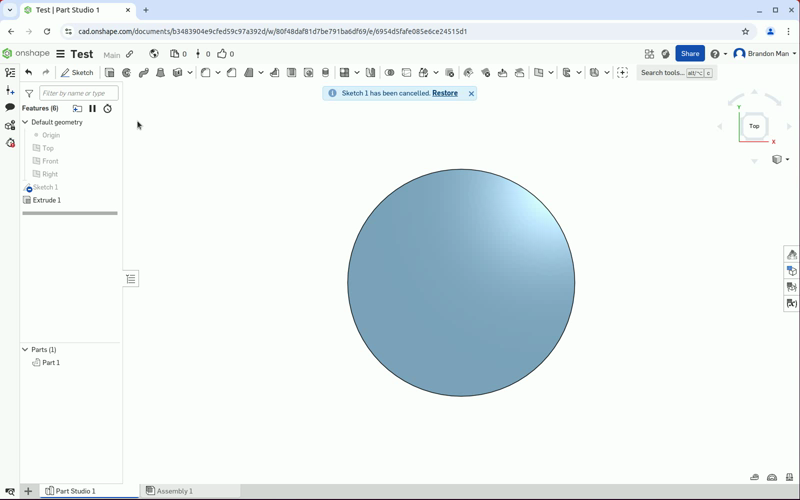
key(shift+h)
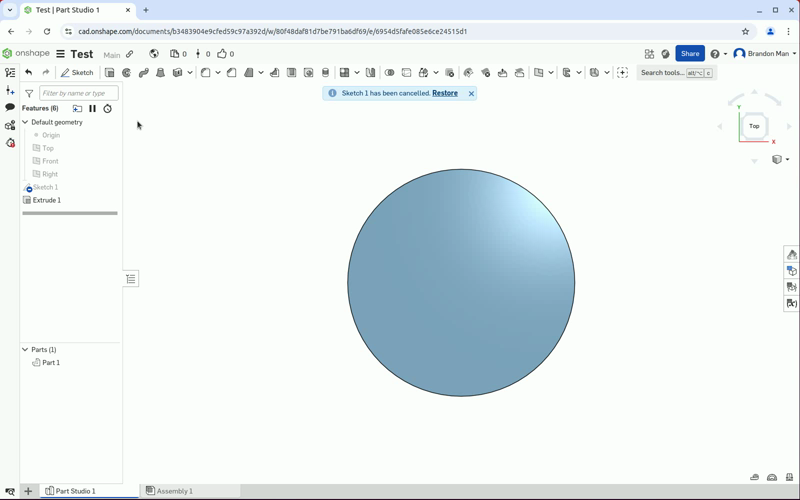
mouse_move(73, 189)
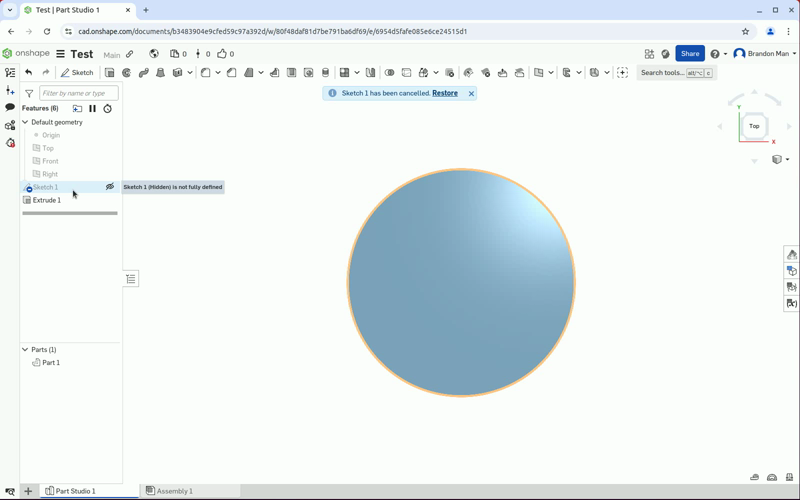
click(73, 189)
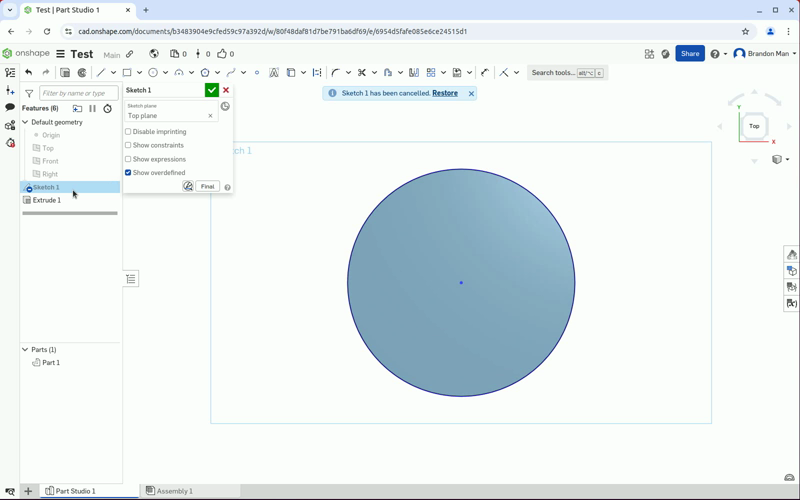
mouse_move(229, 92)
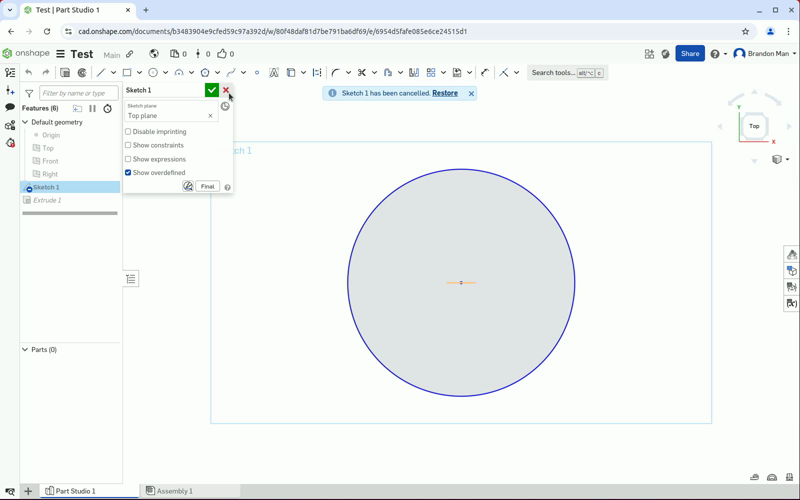
click(229, 92)
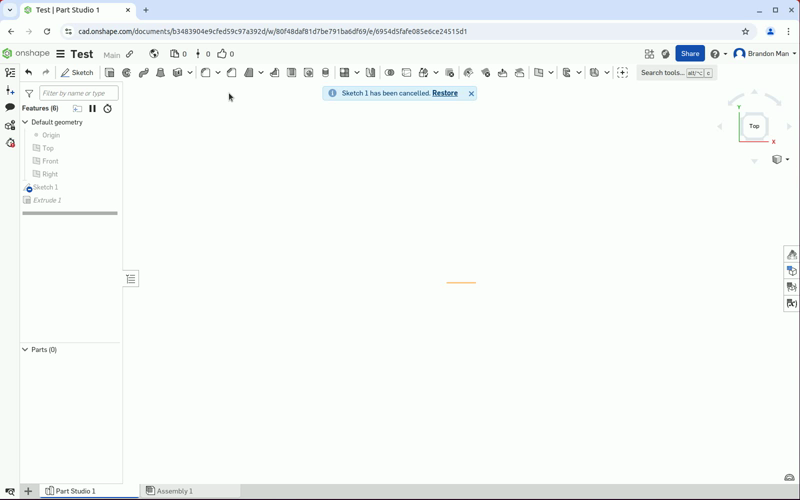
mouse_move(541, 75)
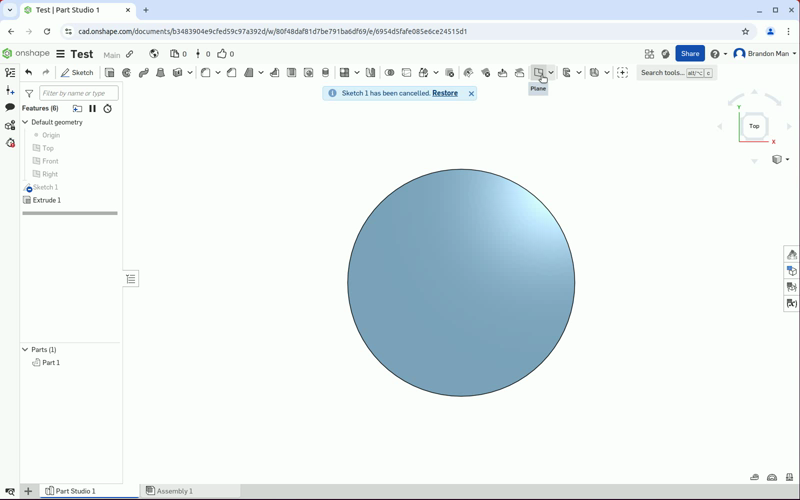
click(541, 75)
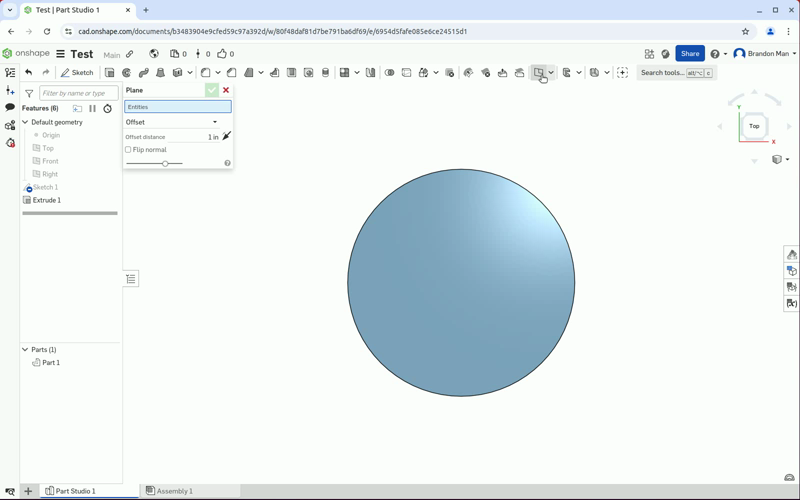
mouse_move(73, 150)
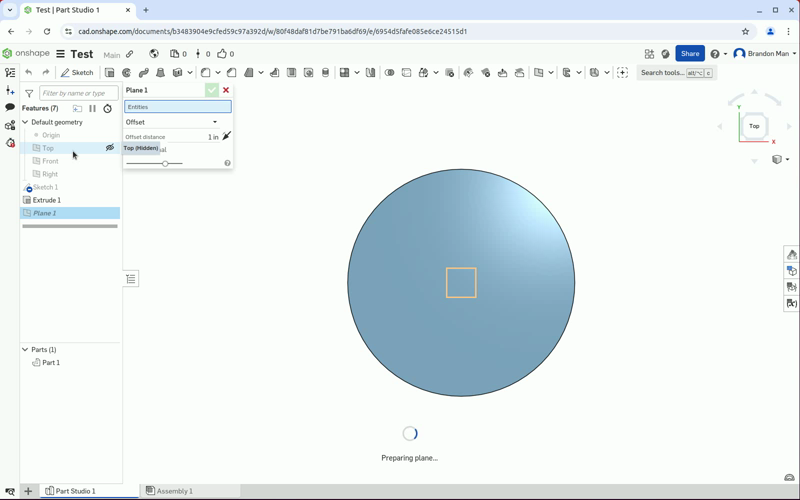
click(73, 150)
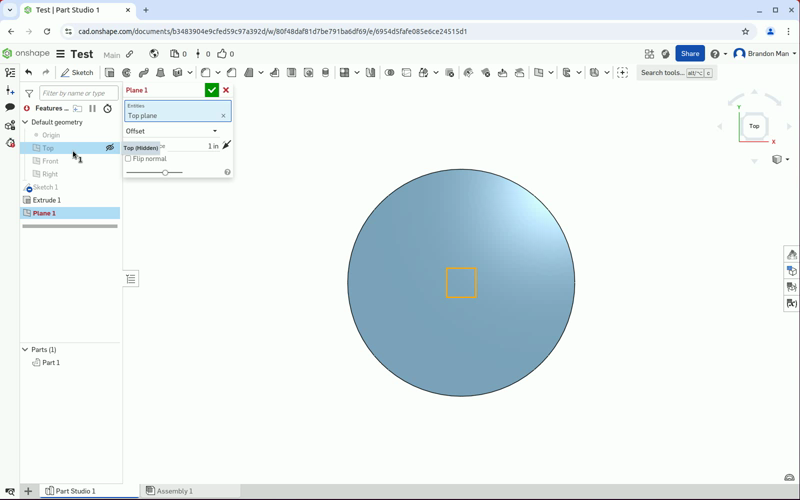
key(tab, 2)
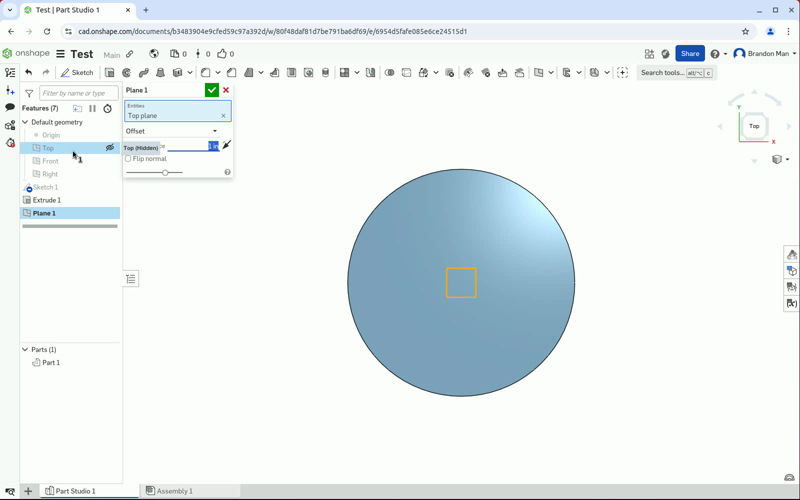
text(9.613)
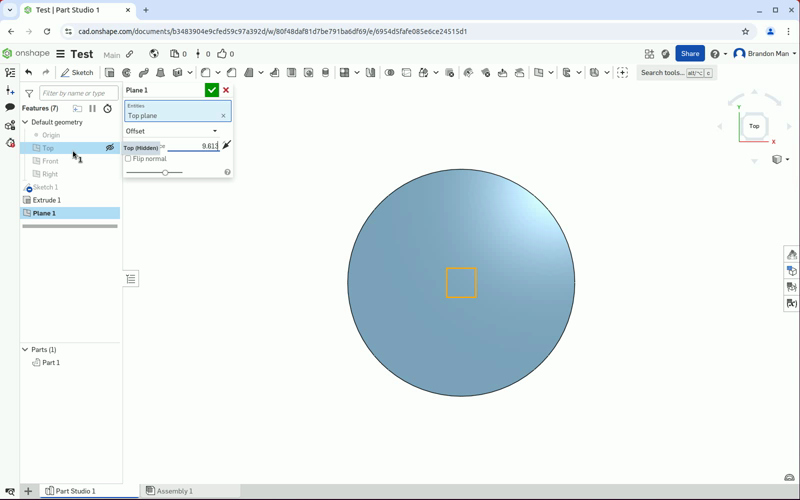
key(enter, 2)
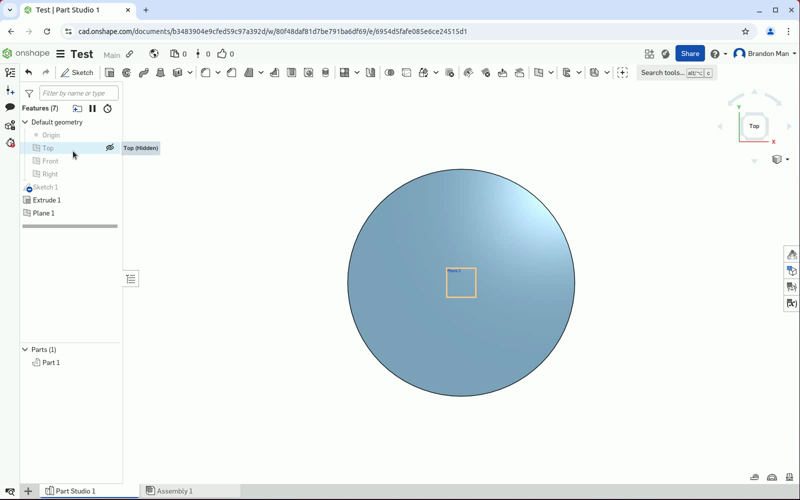
key(shift+s)
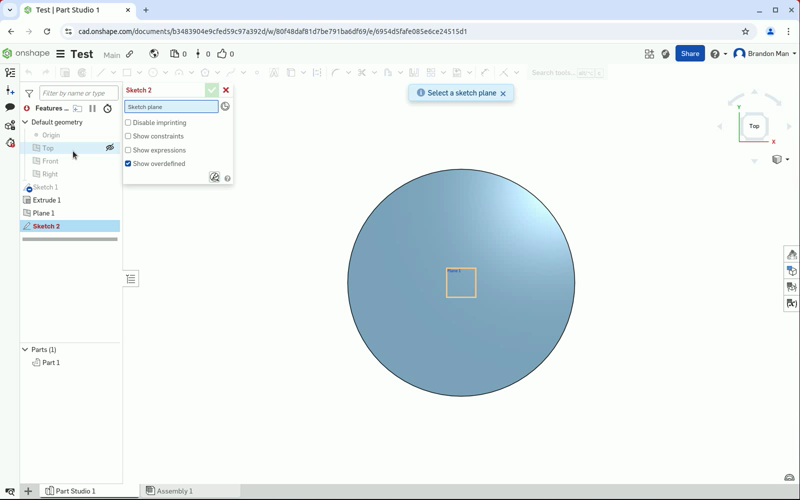
mouse_move(73, 215)
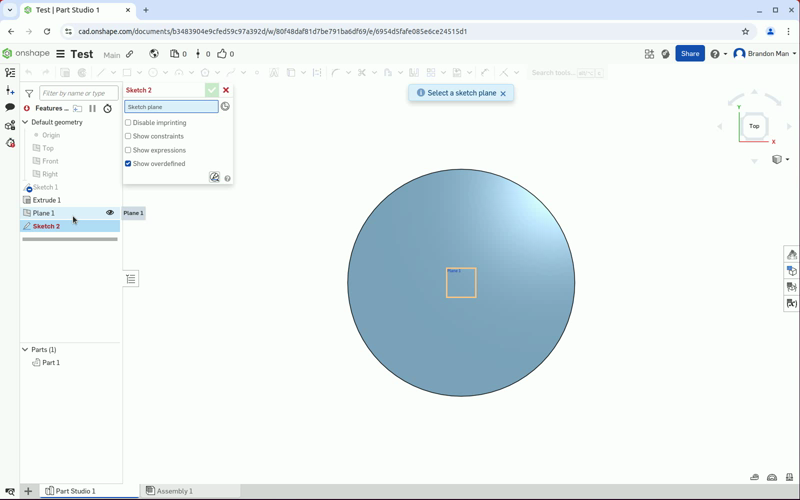
click(73, 215)
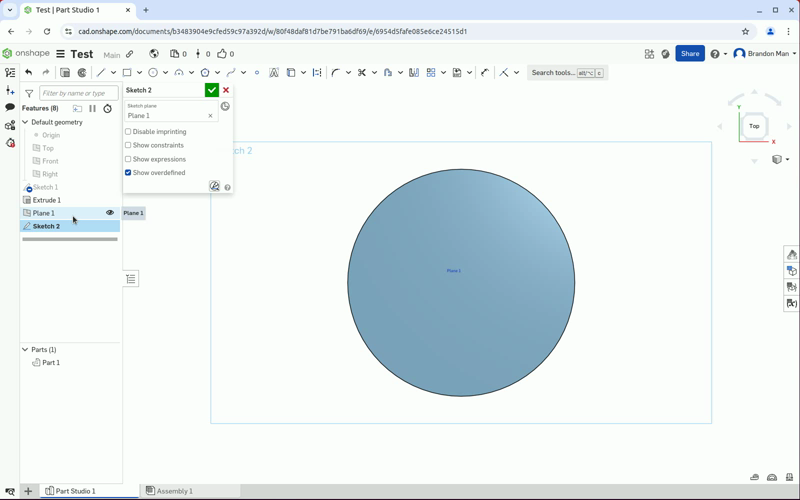
mouse_move(73, 352)
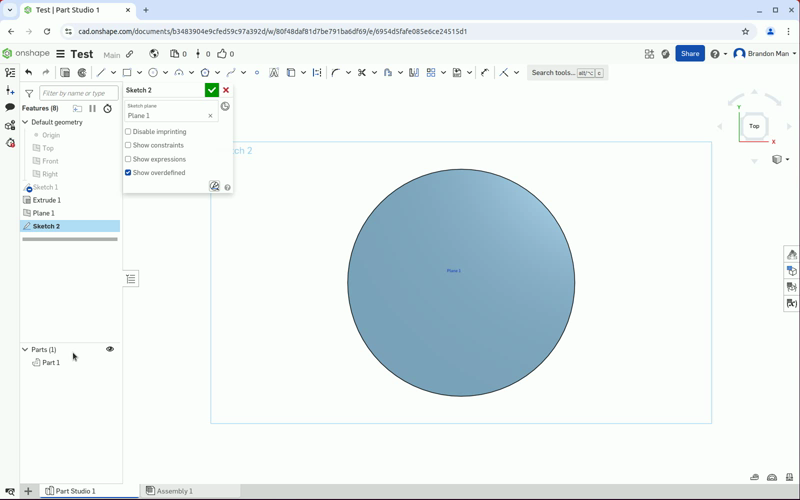
key(y)
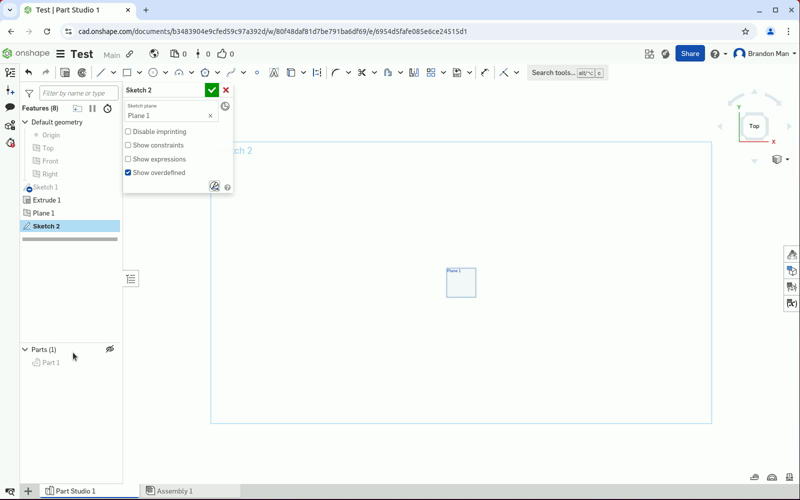
key(a)
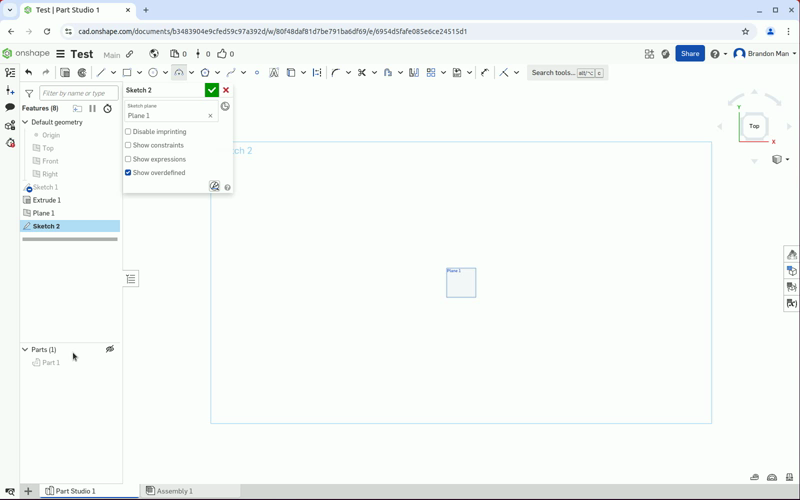
key_down(shift)
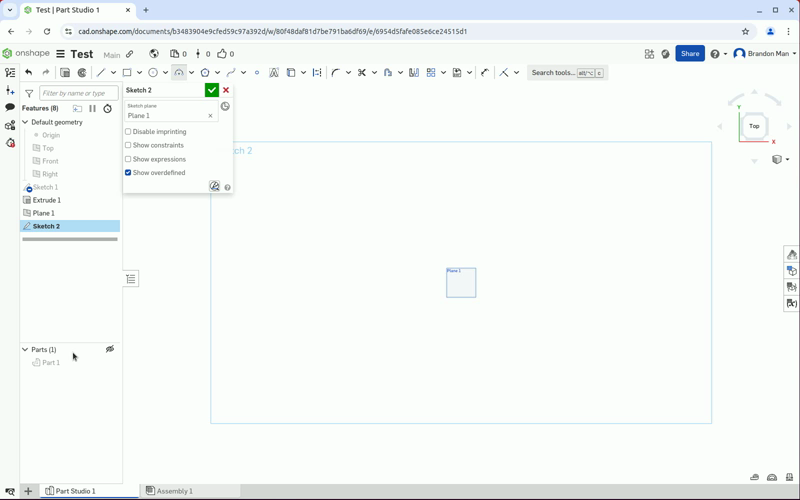
mouse_move(429, 295)
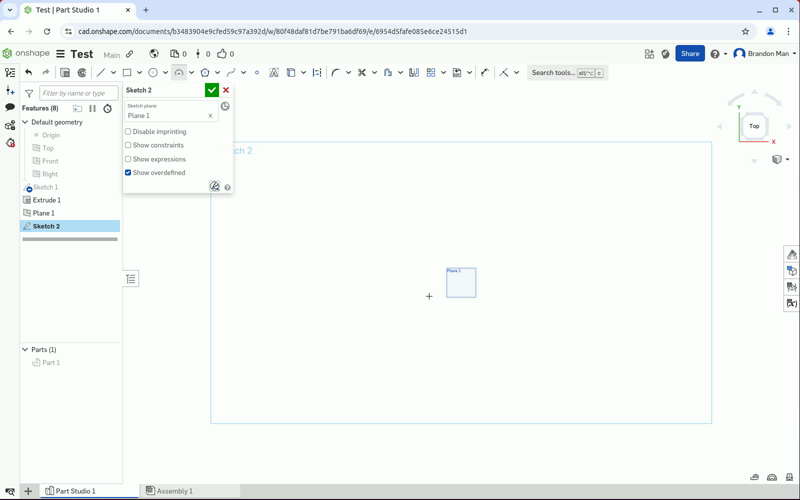
click(429, 295)
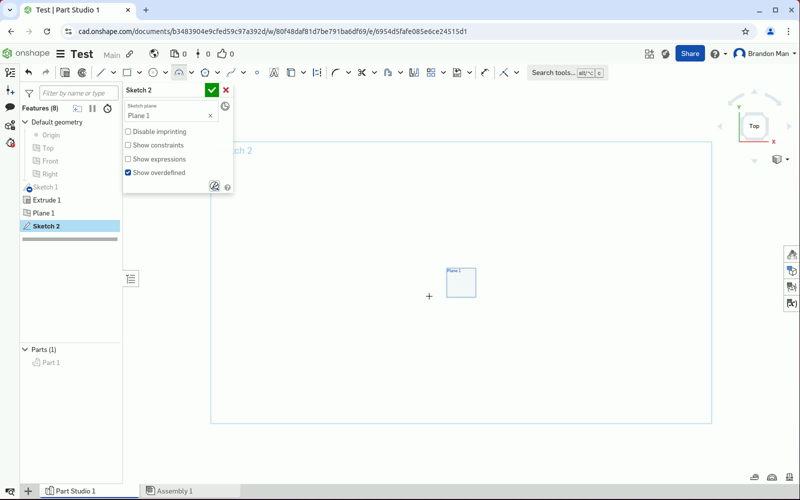
key_up(shift)
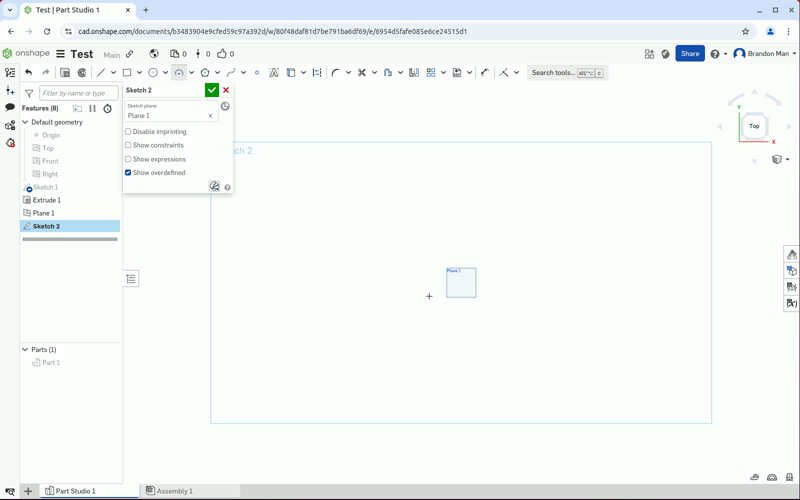
key_down(shift)
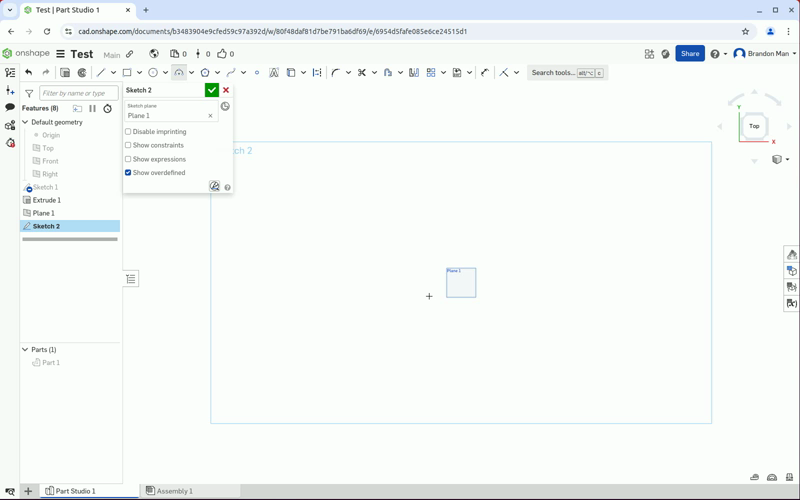
mouse_move(453, 319)
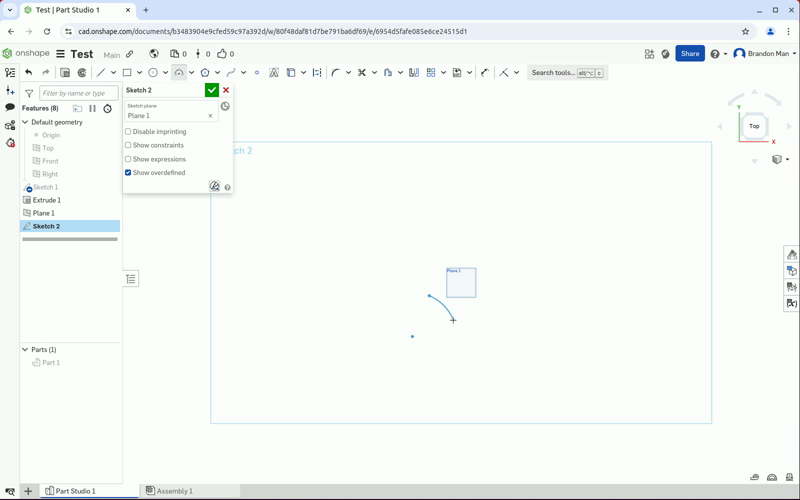
click(453, 319)
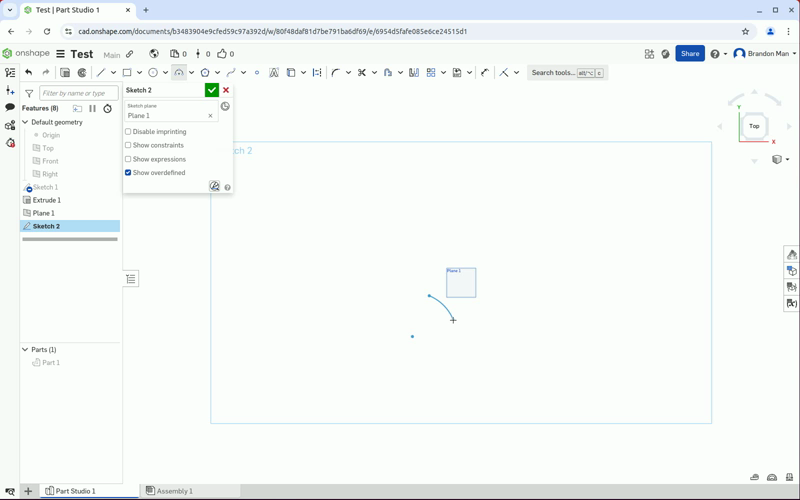
mouse_move(436, 312)
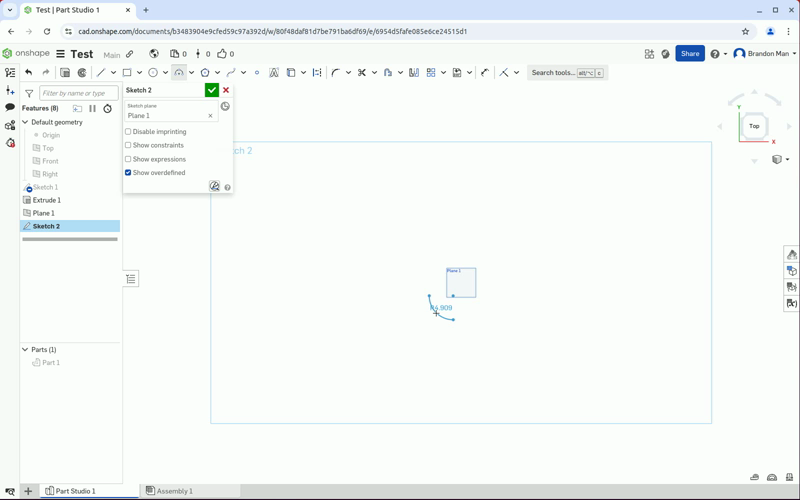
click(436, 312)
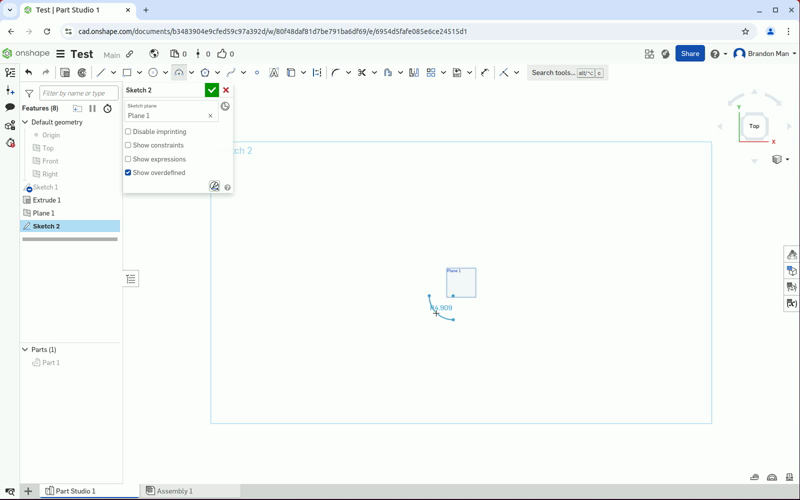
key_up(shift)
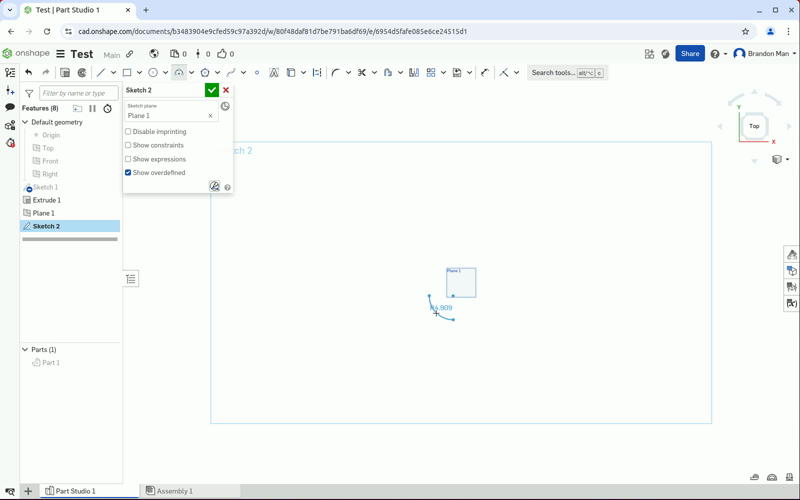
key(esc)
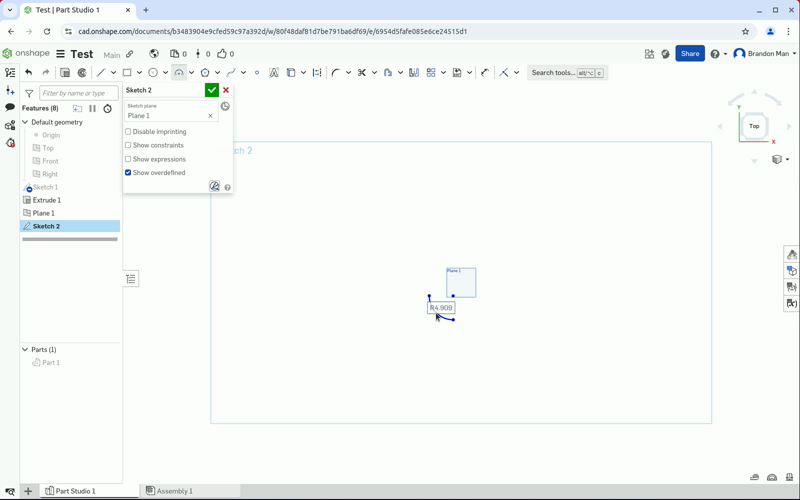
key(l)
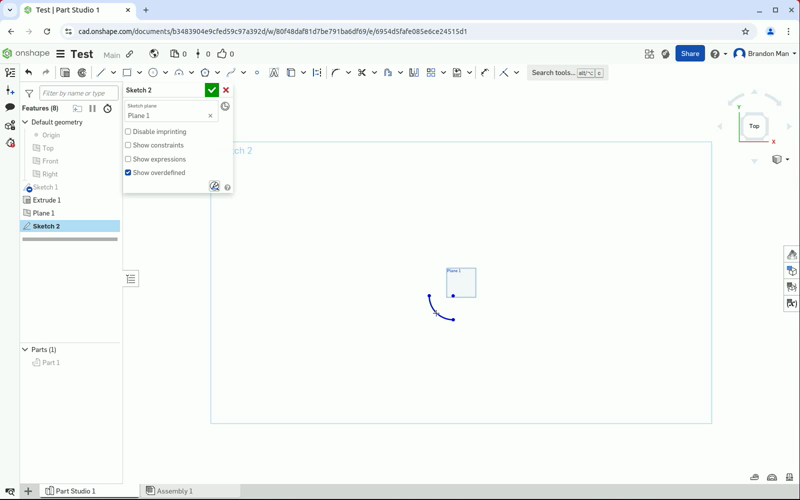
mouse_move(453, 319)
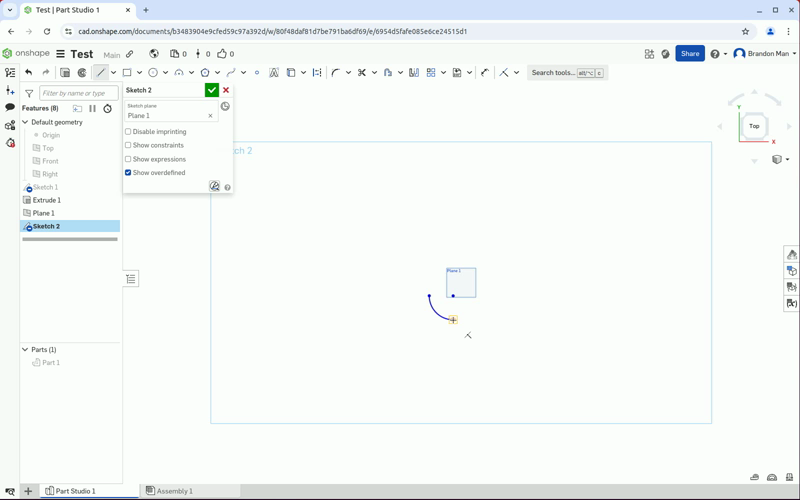
click(453, 319)
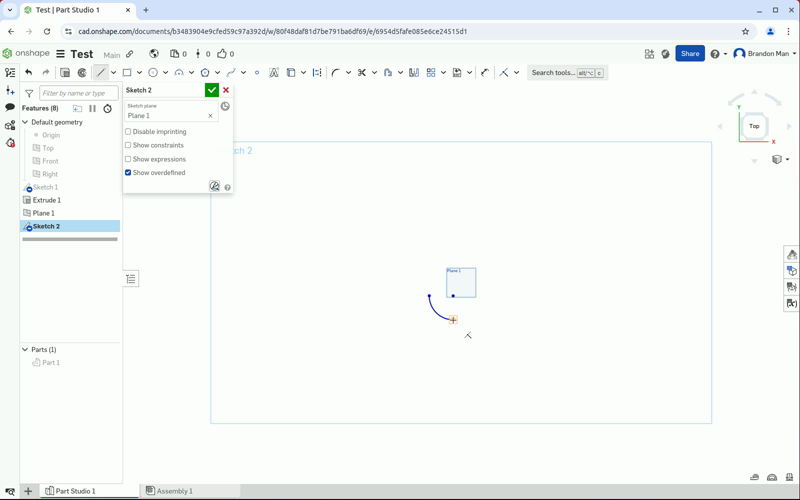
key_down(shift)
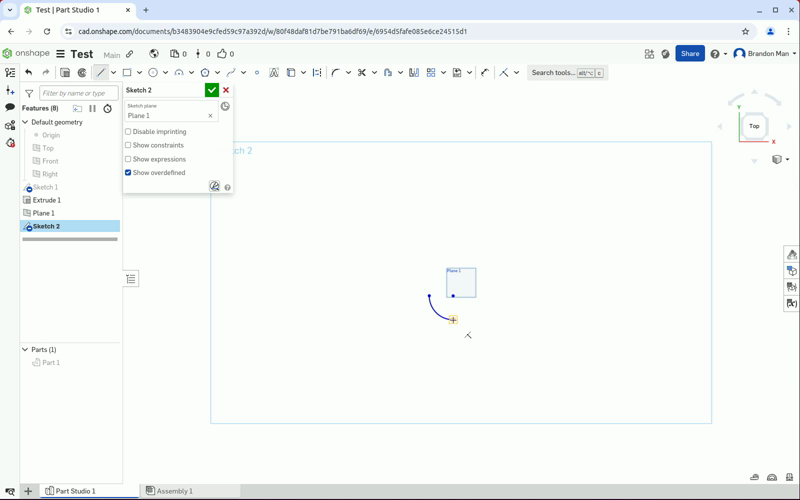
mouse_move(483, 319)
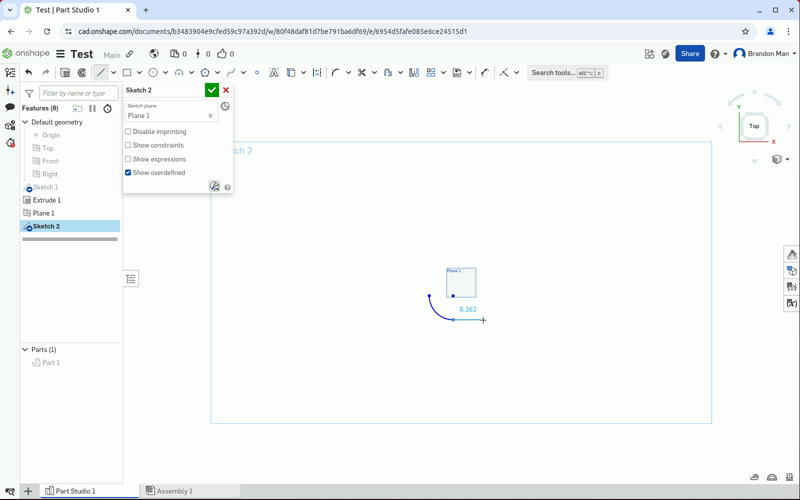
mouse_move(467, 319)
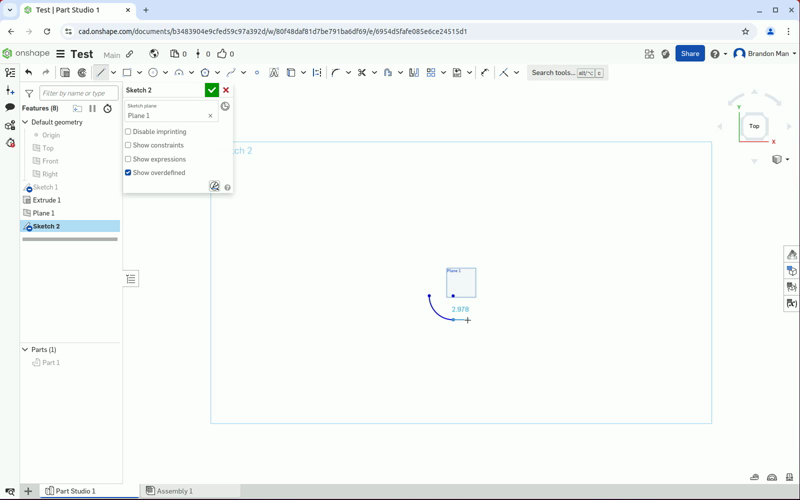
click(467, 319)
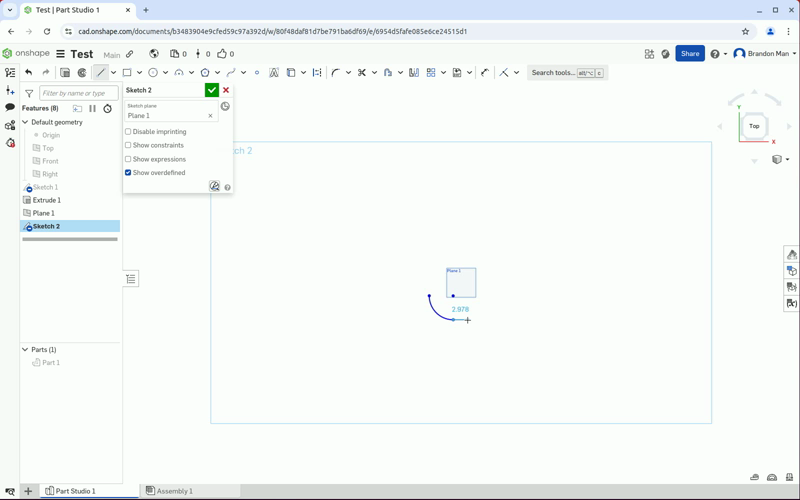
key_up(shift)
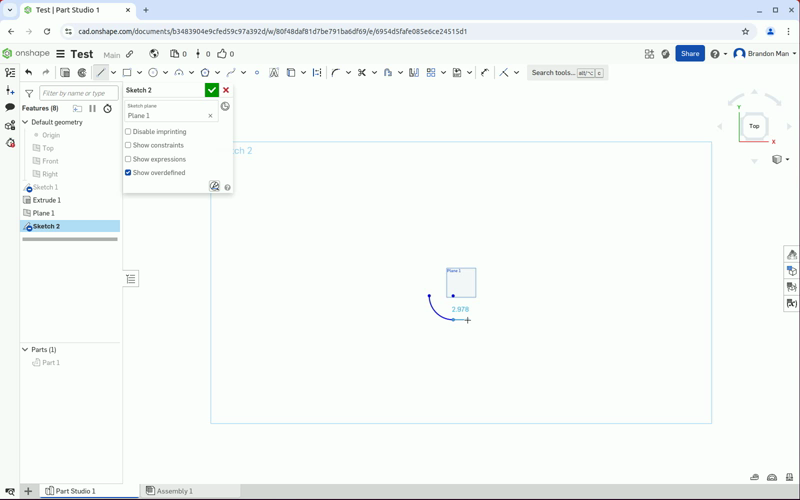
key(esc)
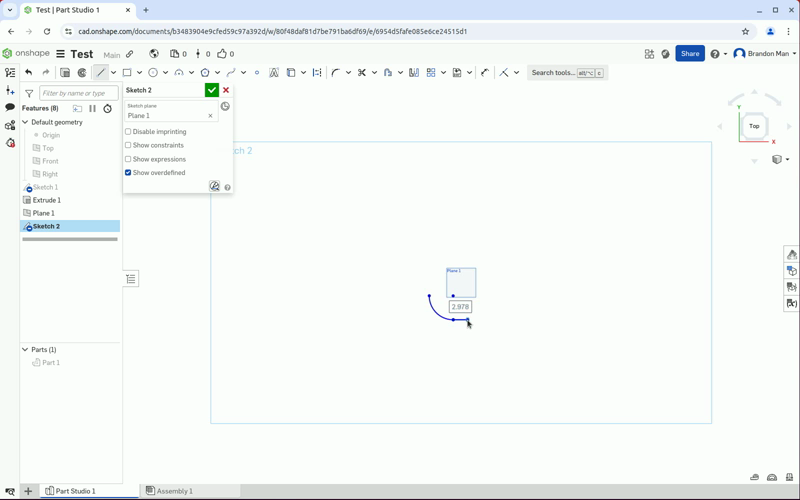
key(a)
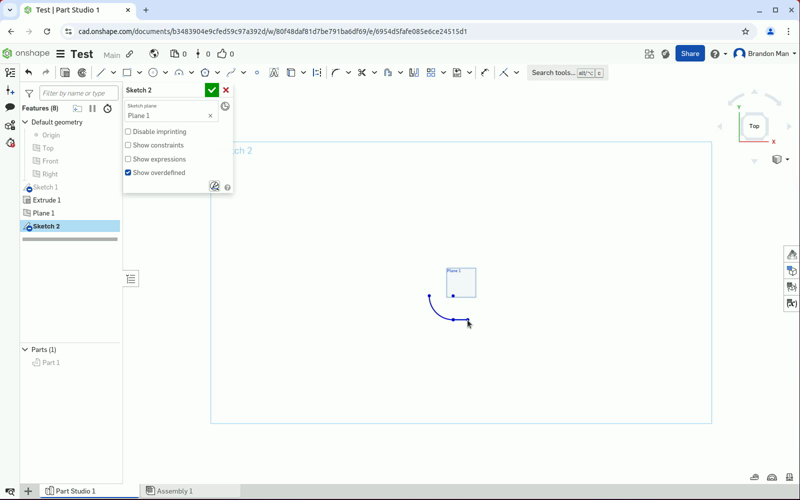
mouse_move(467, 319)
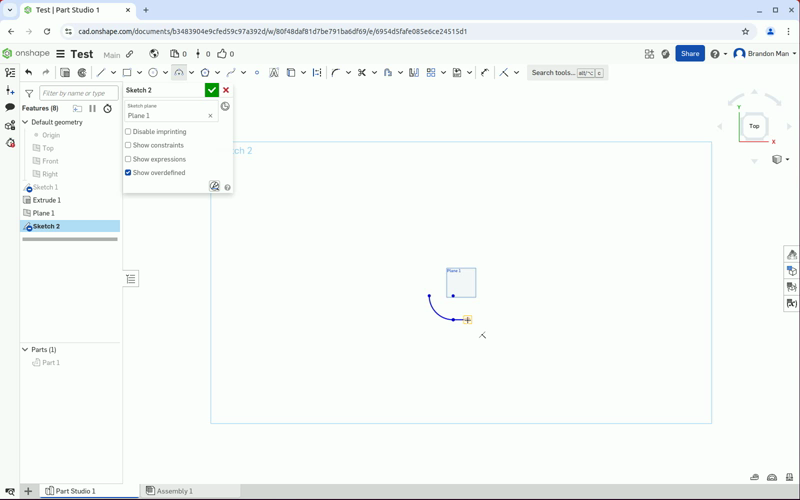
click(467, 319)
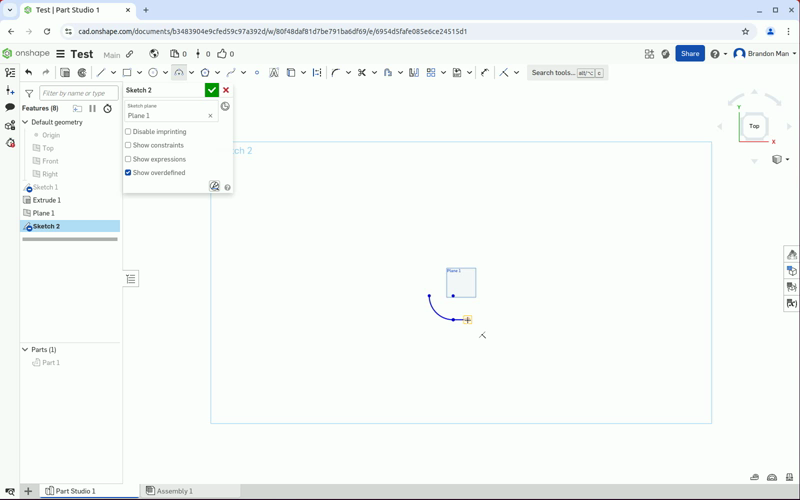
key_down(shift)
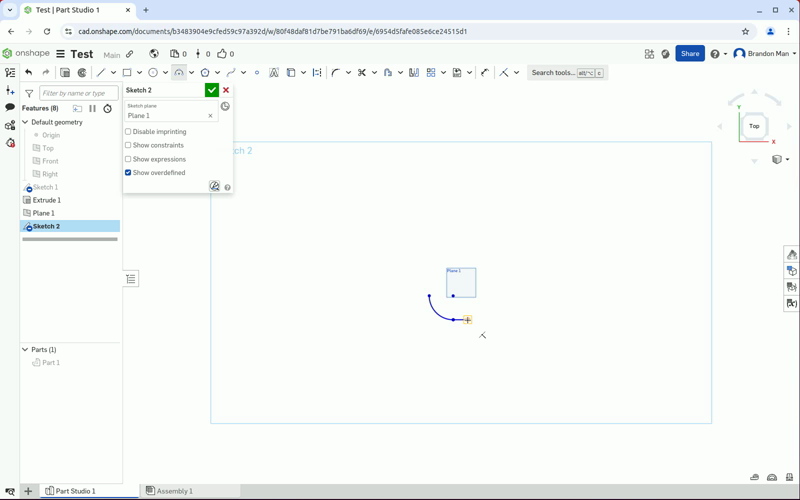
mouse_move(491, 295)
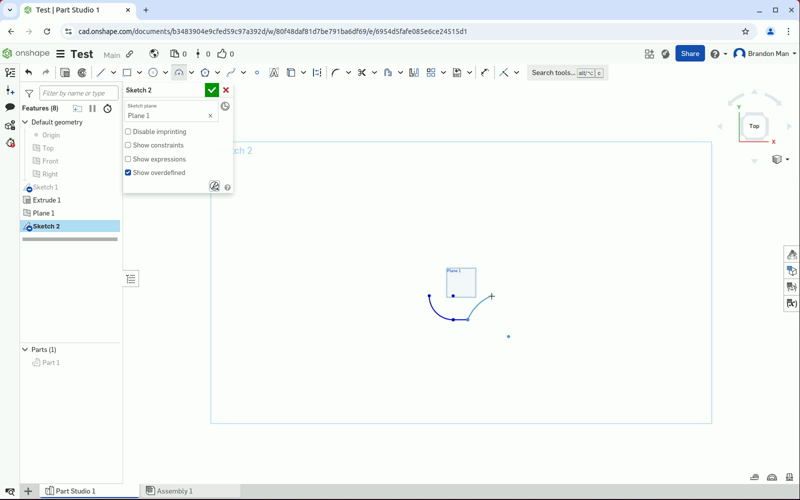
click(491, 295)
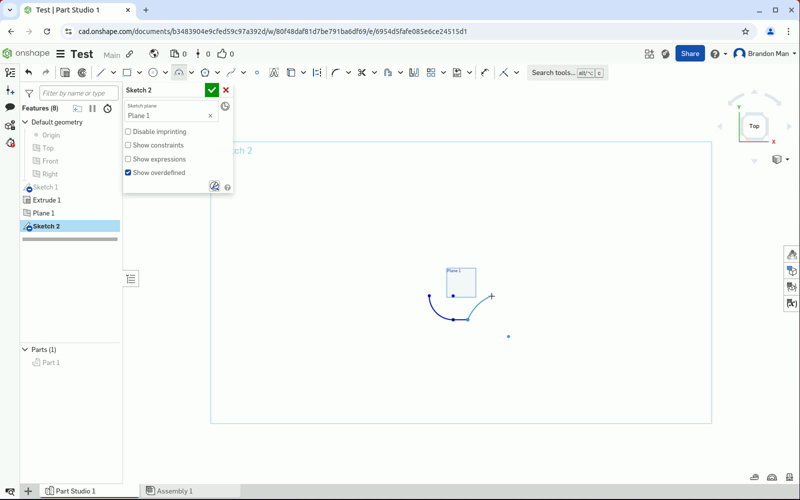
mouse_move(484, 312)
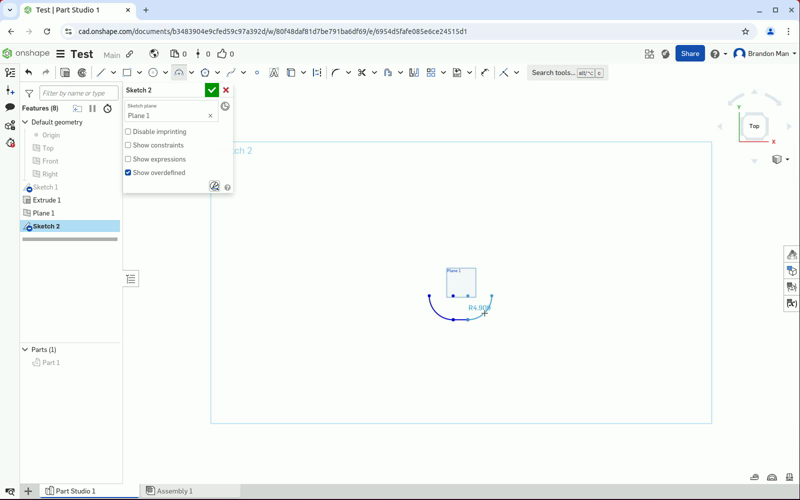
click(484, 312)
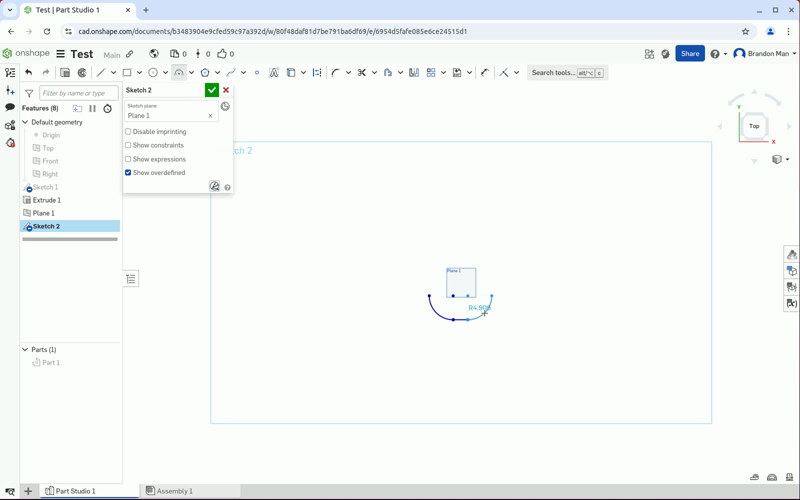
key_up(shift)
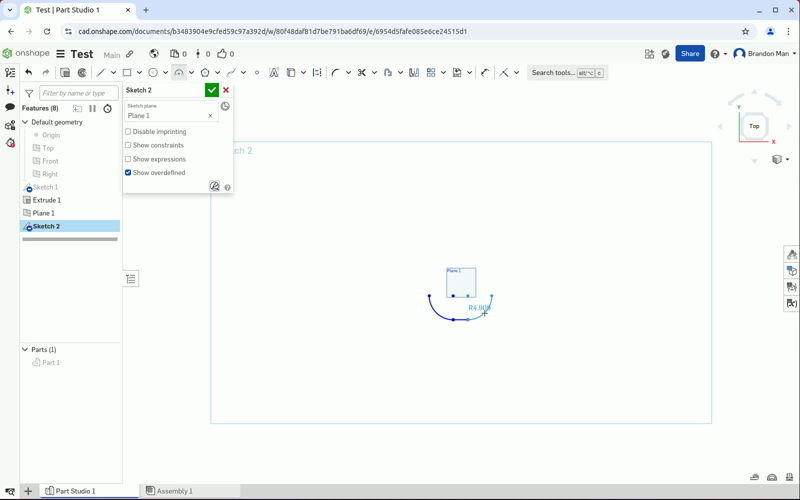
key(esc)
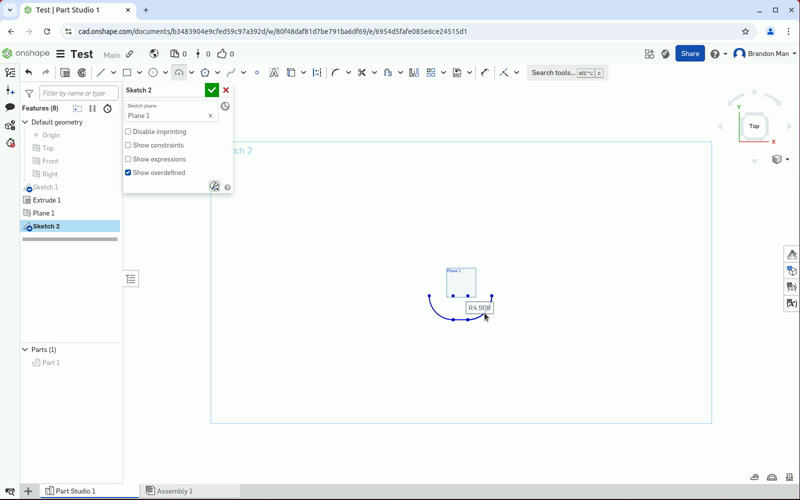
key(l)
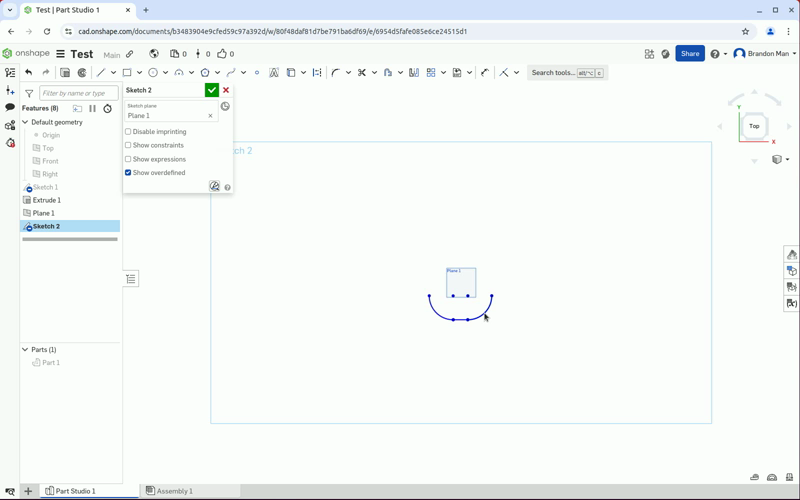
mouse_move(491, 295)
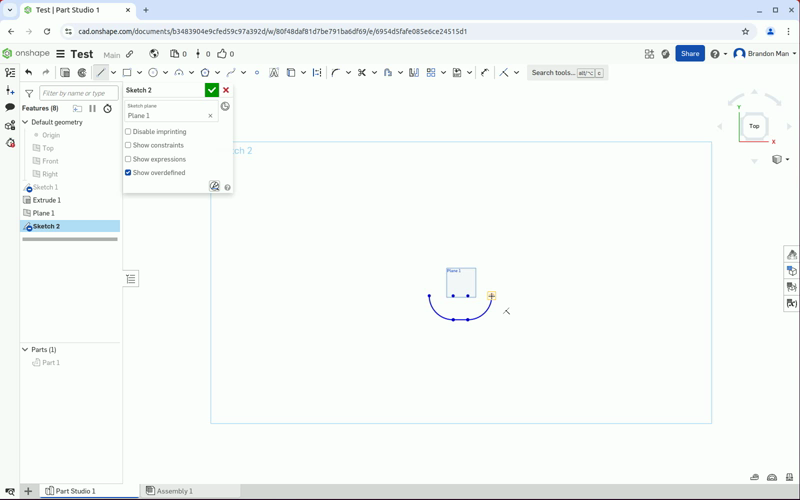
click(491, 295)
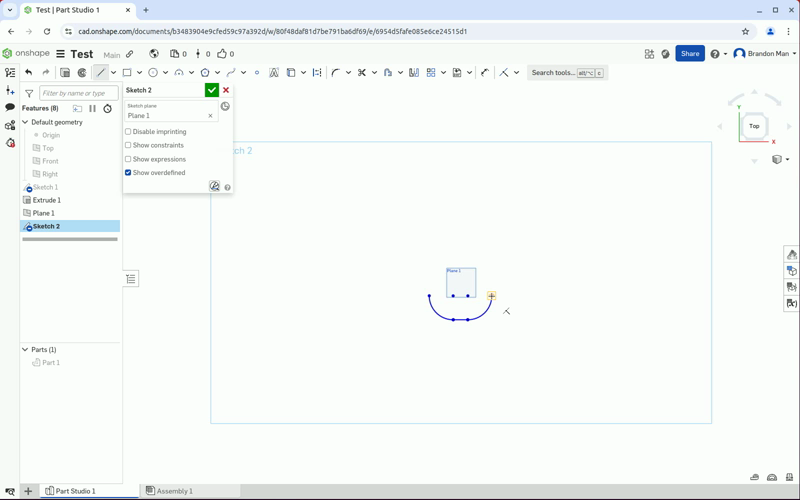
key_down(shift)
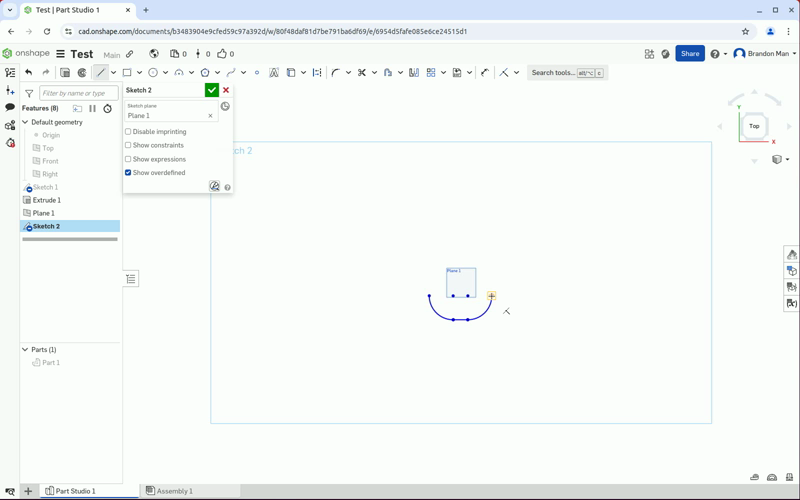
mouse_move(521, 295)
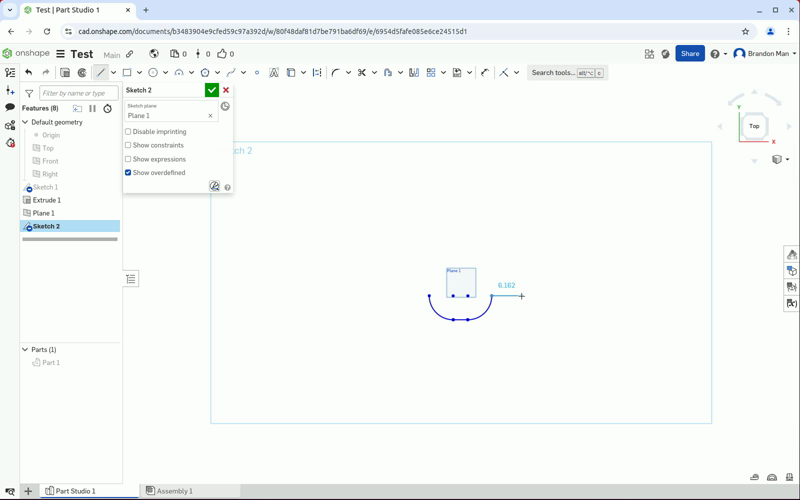
mouse_move(491, 269)
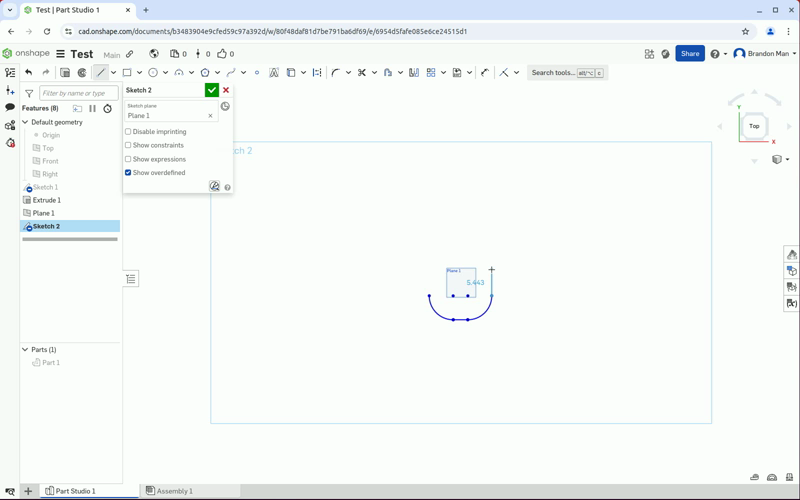
click(491, 269)
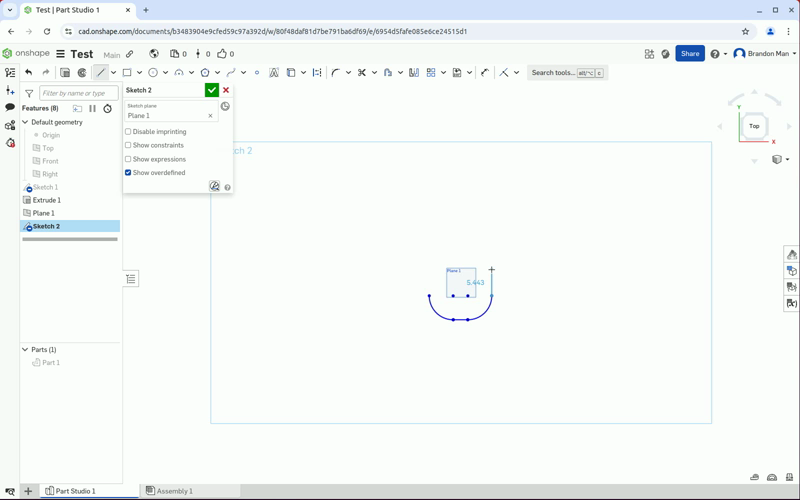
key_up(shift)
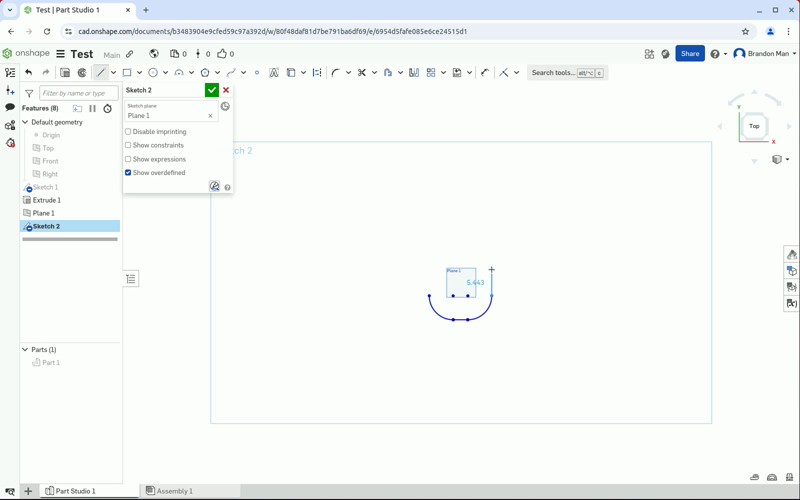
key(esc)
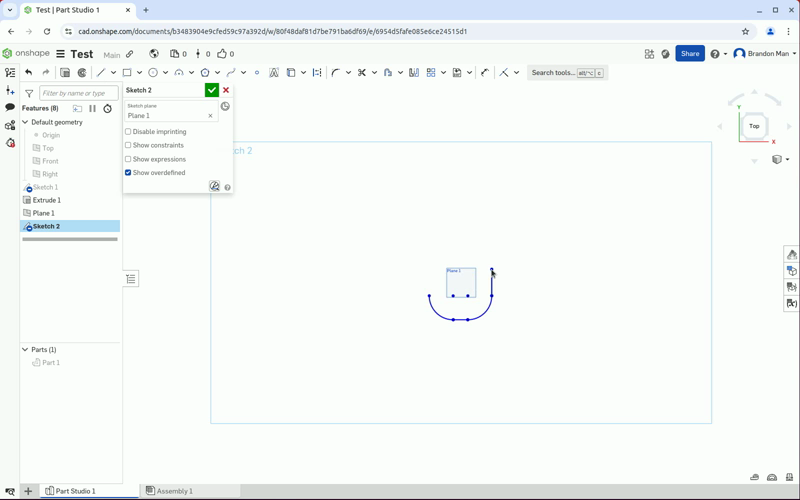
key(a)
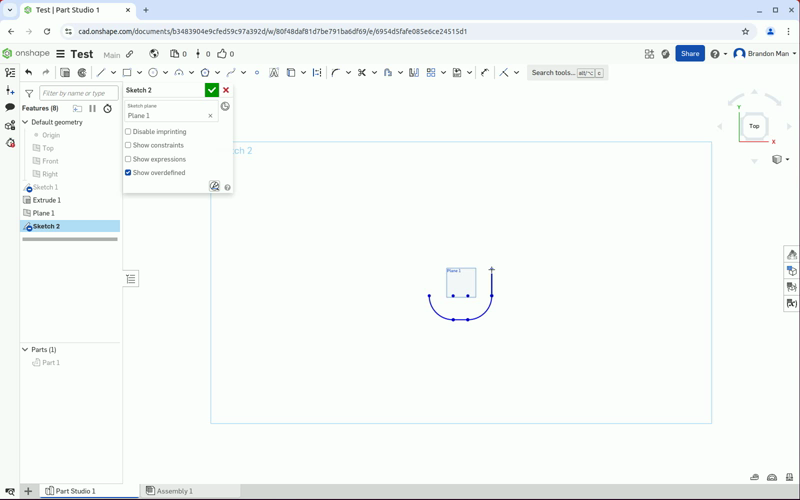
mouse_move(491, 269)
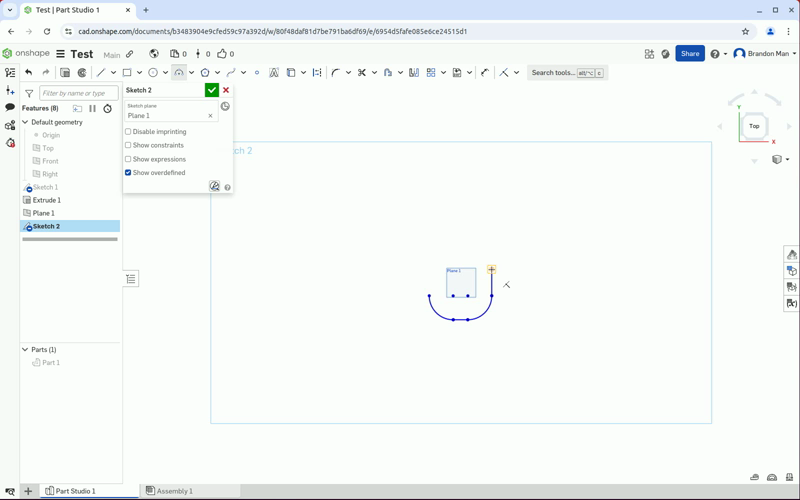
click(491, 269)
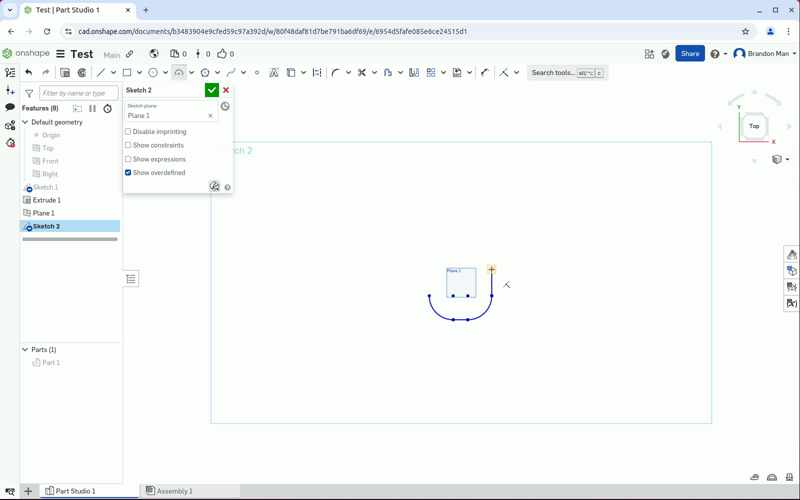
key_down(shift)
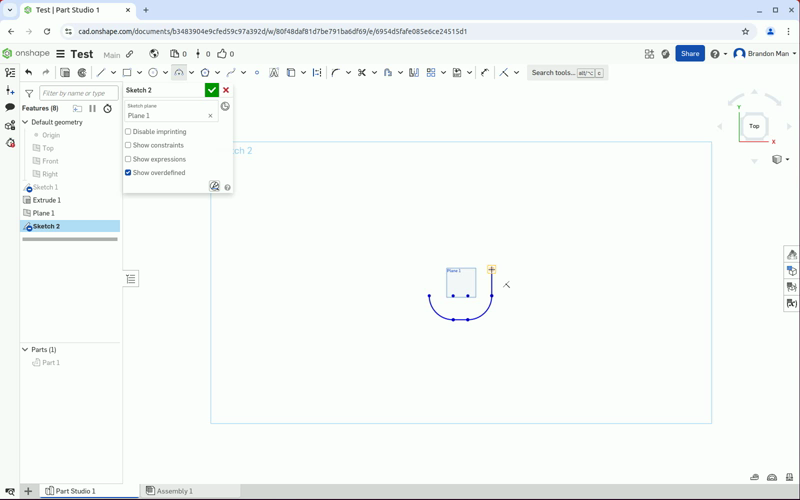
mouse_move(467, 246)
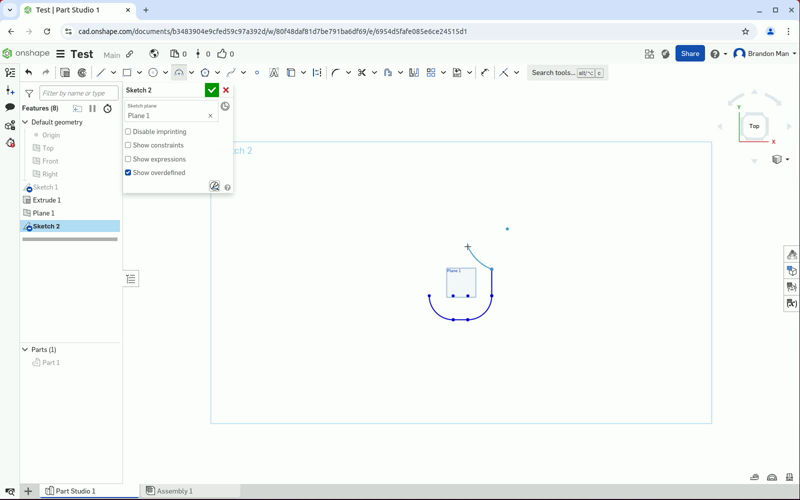
click(467, 246)
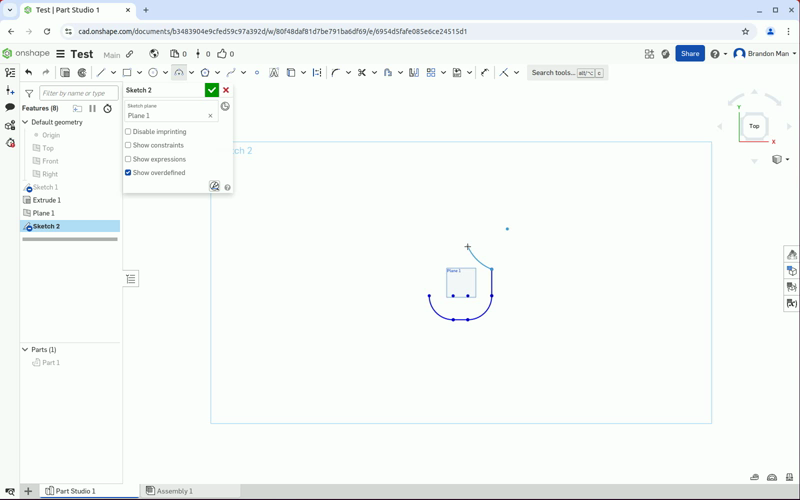
mouse_move(484, 252)
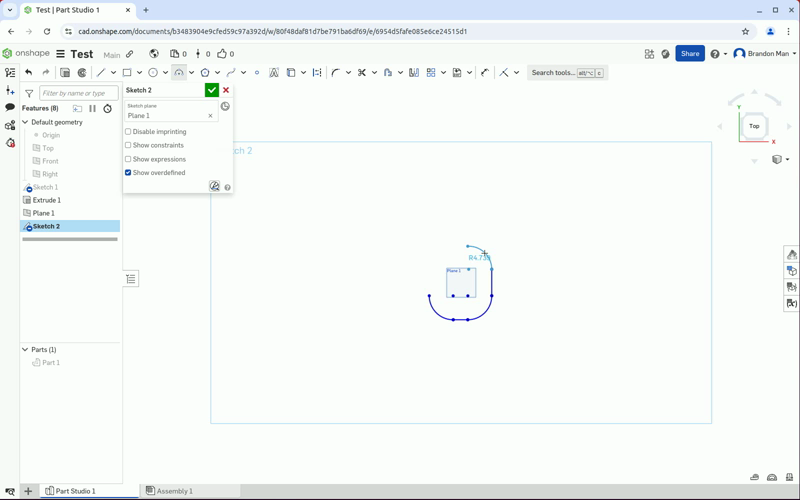
click(484, 252)
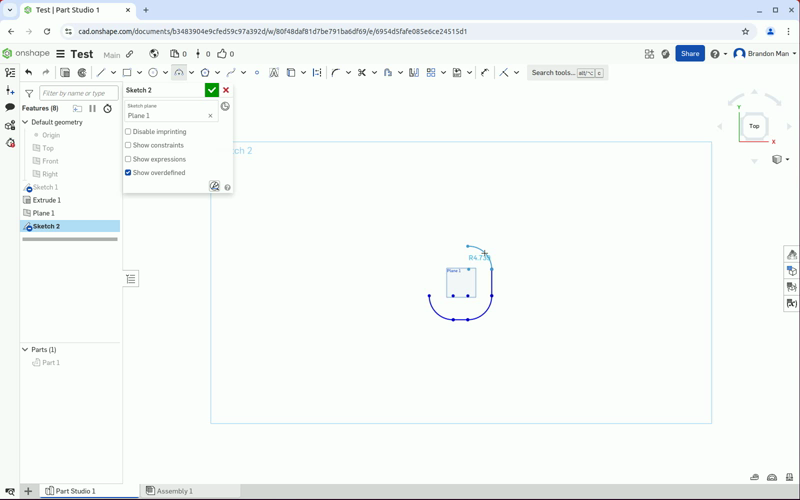
key_up(shift)
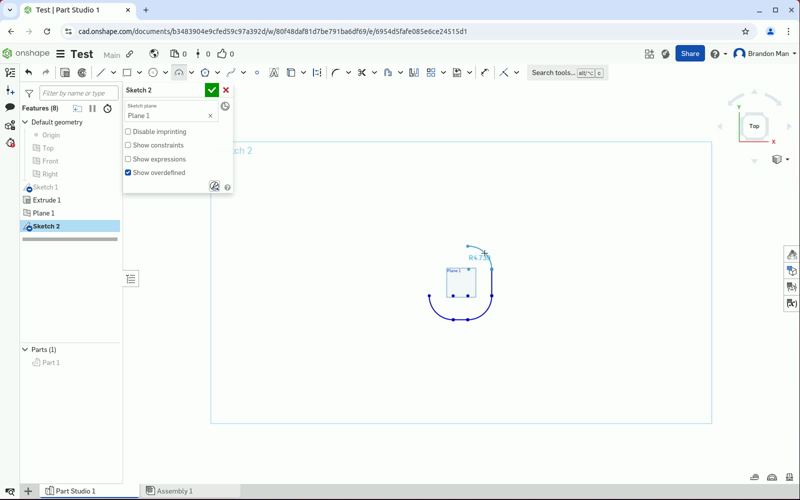
key(esc)
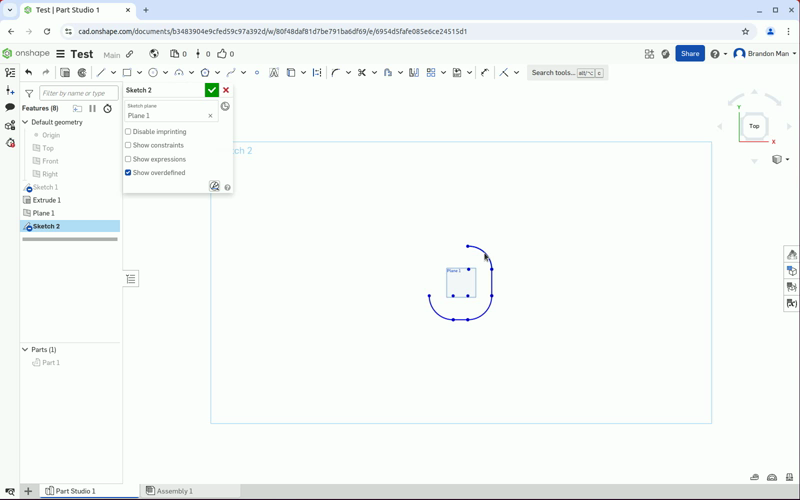
key(l)
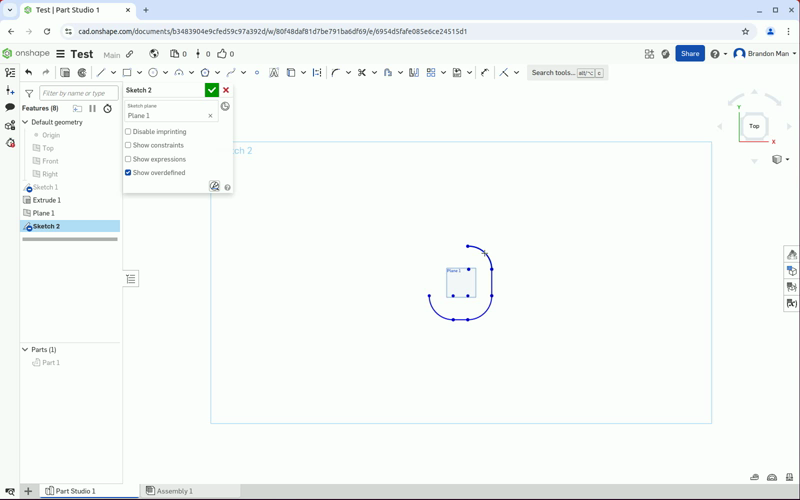
mouse_move(467, 246)
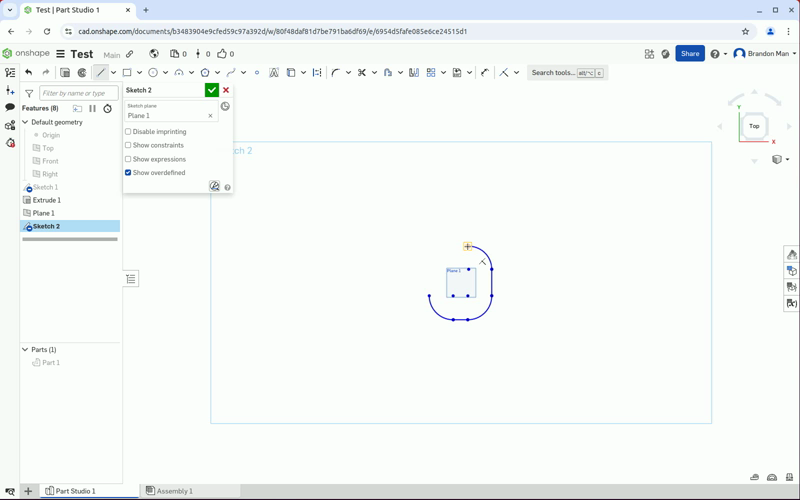
click(467, 246)
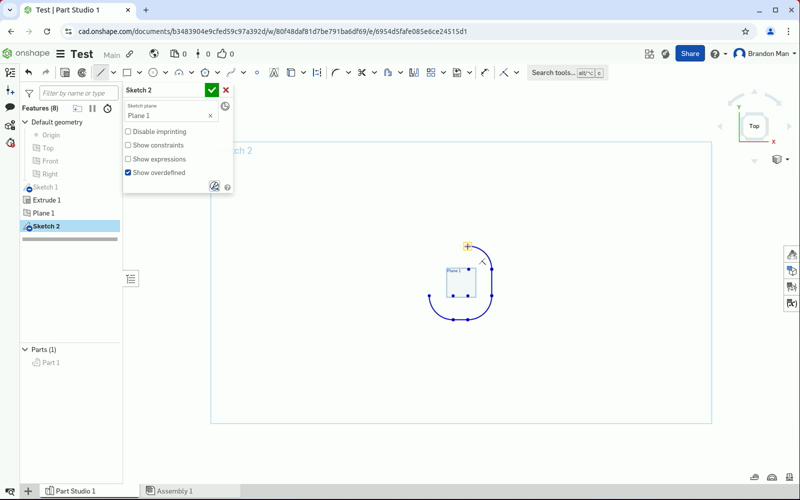
key_down(shift)
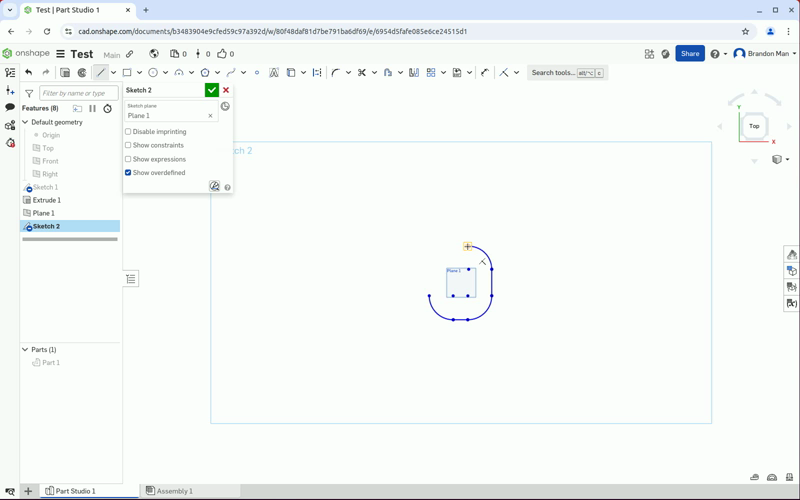
mouse_move(498, 246)
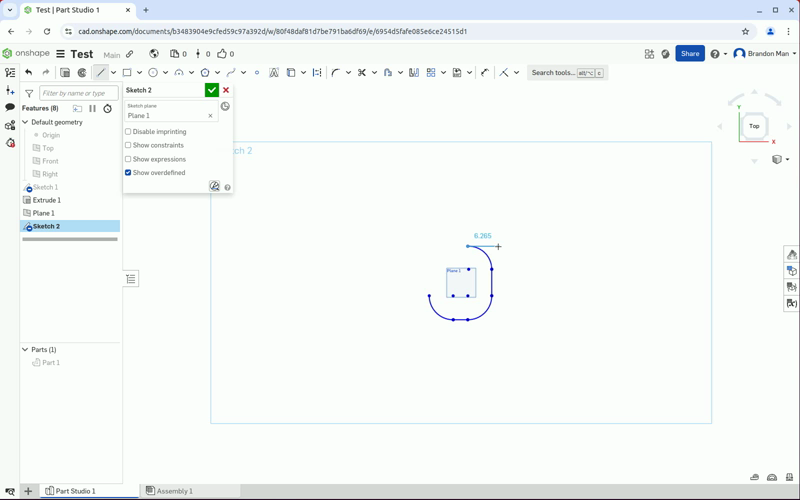
mouse_move(453, 246)
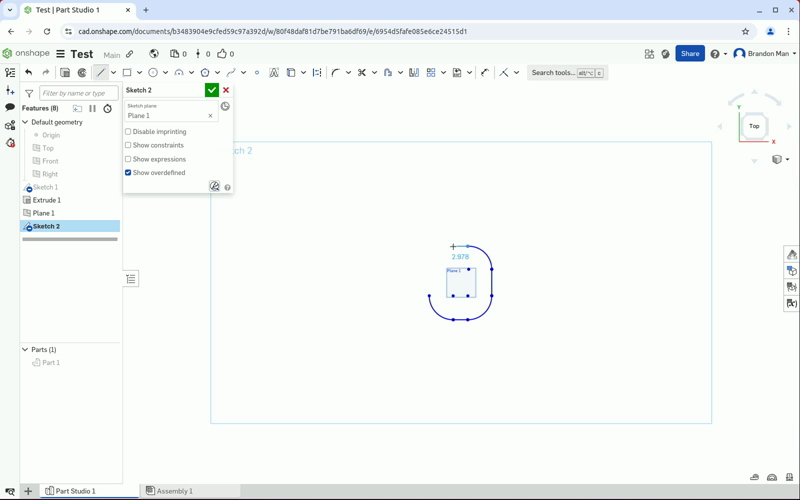
click(453, 246)
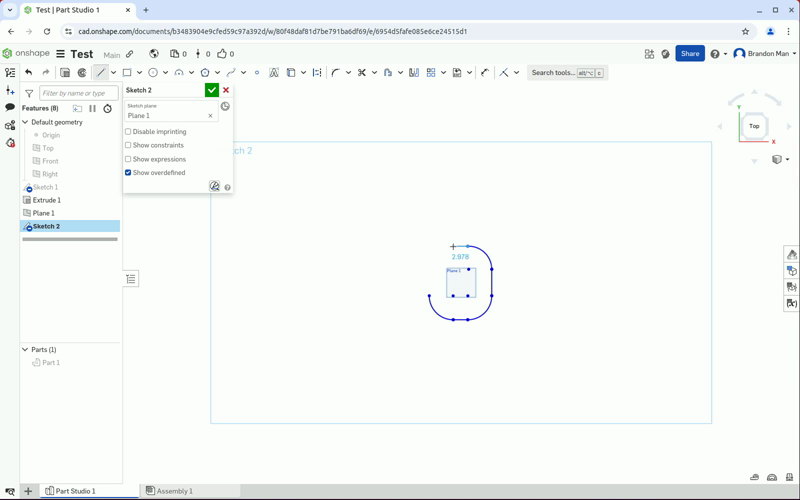
key_up(shift)
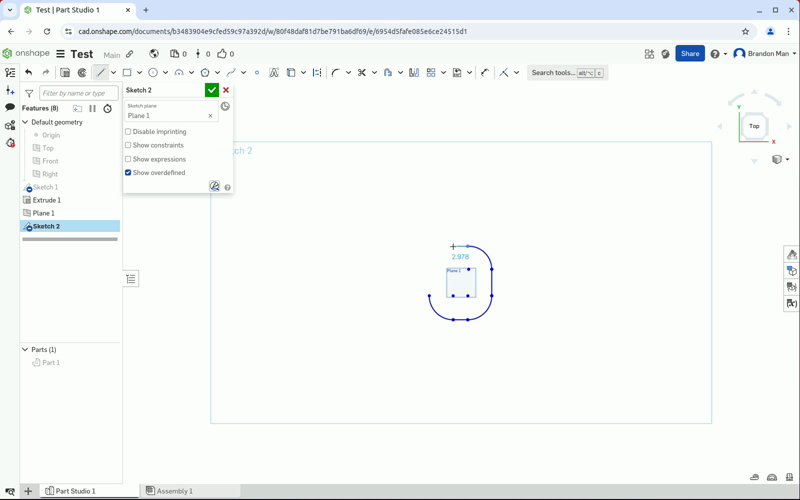
key(esc)
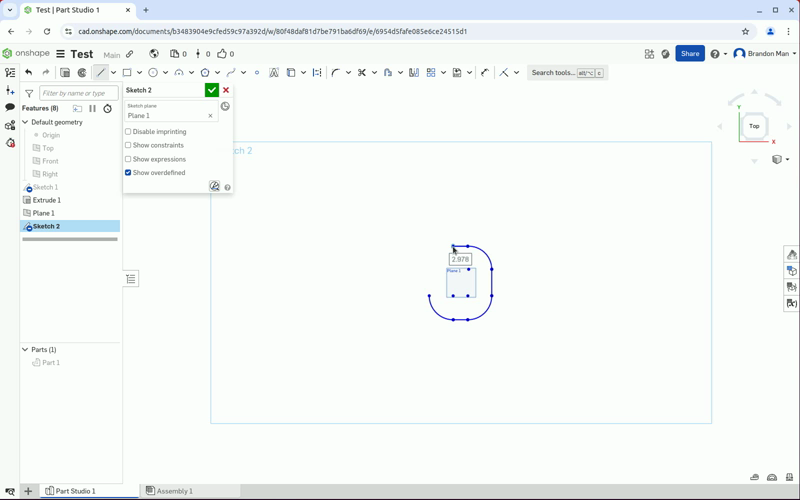
key(a)
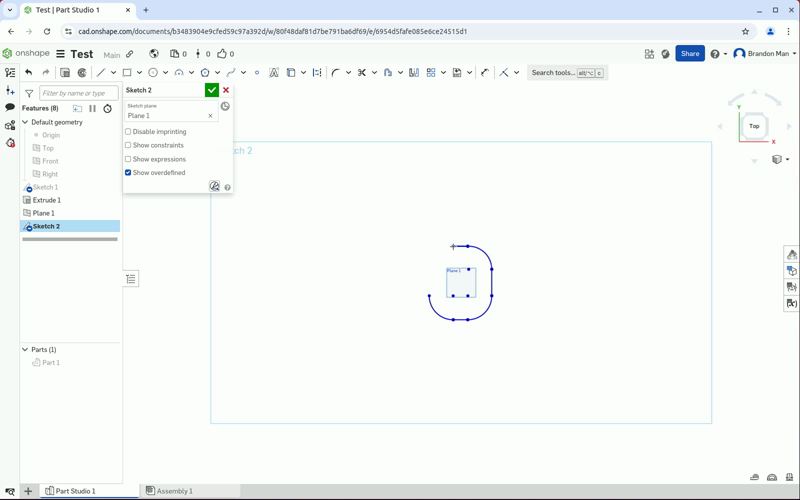
mouse_move(453, 246)
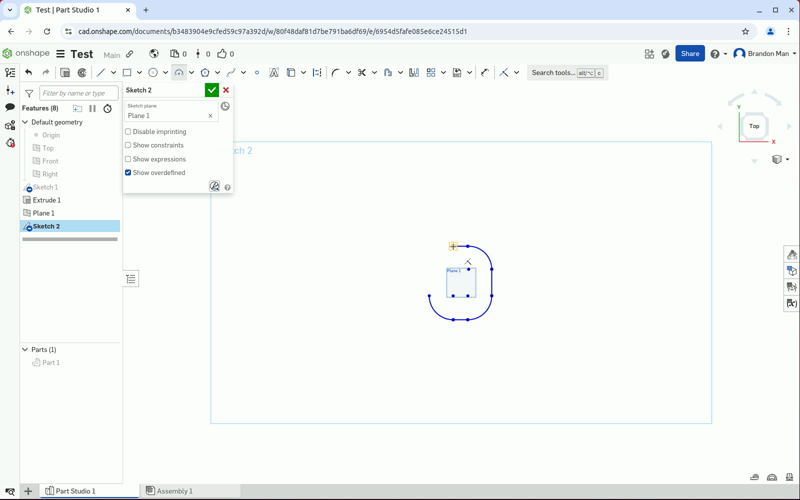
click(453, 246)
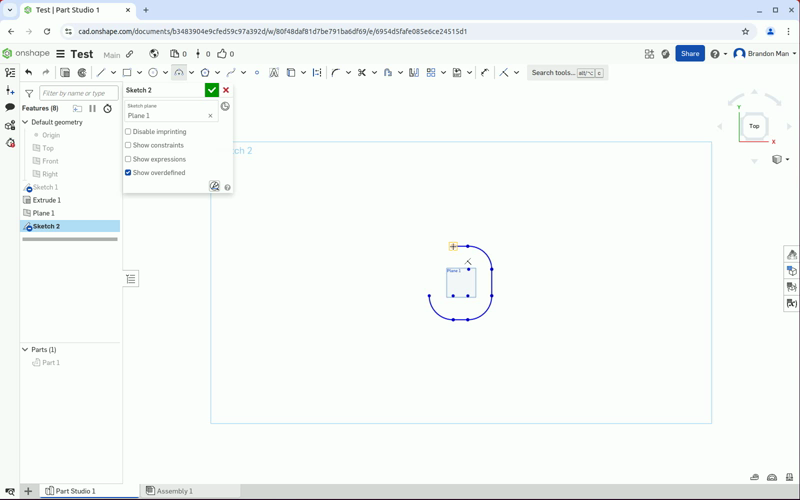
key_down(shift)
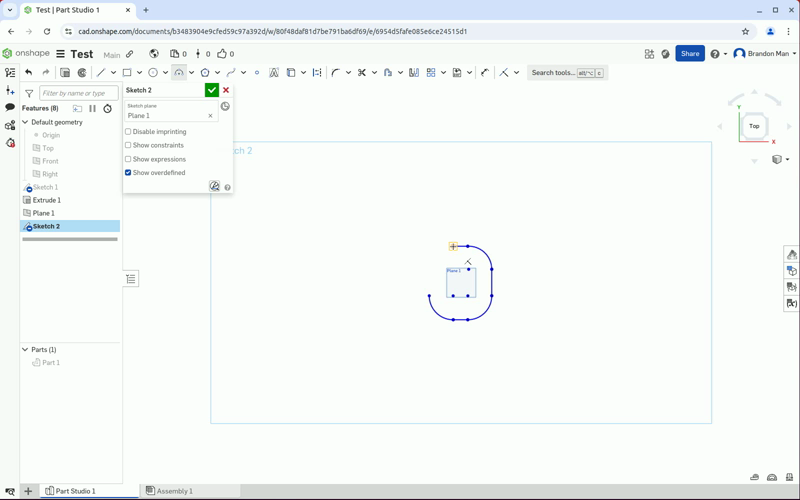
mouse_move(429, 269)
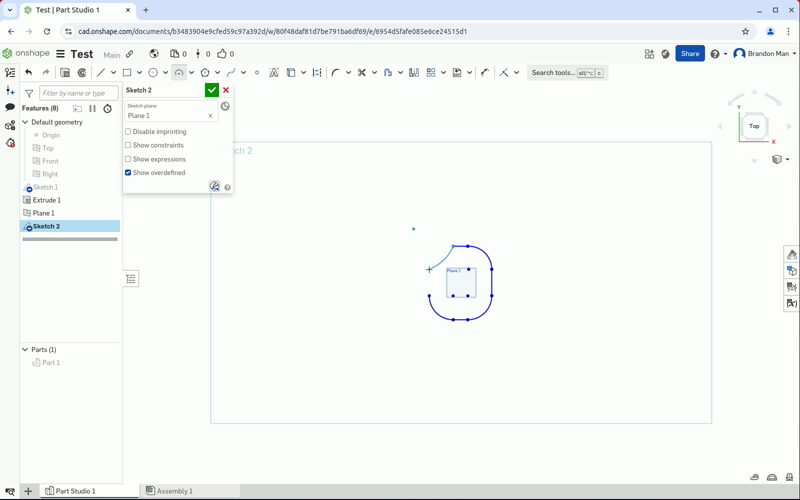
click(429, 269)
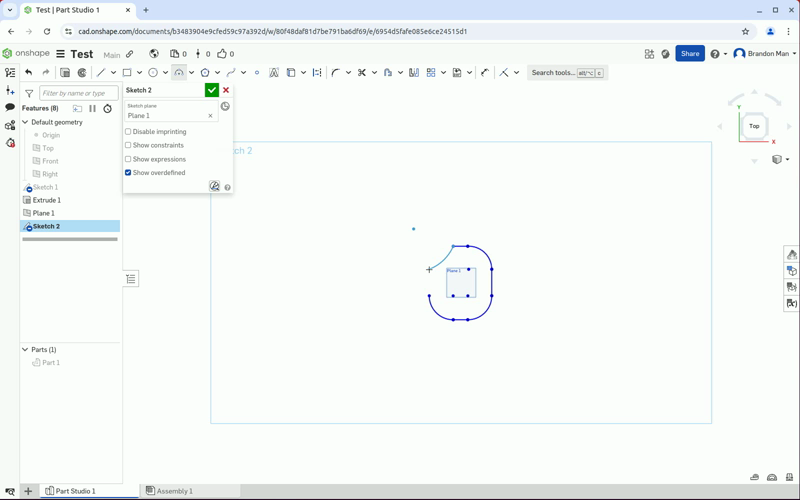
mouse_move(436, 252)
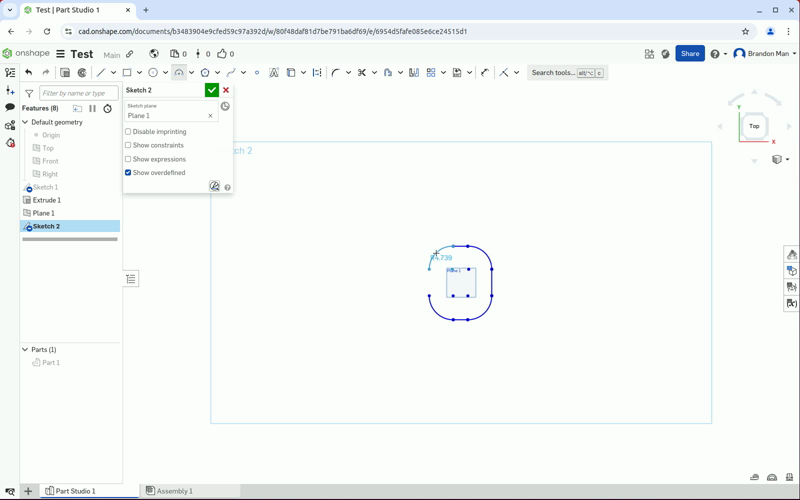
click(436, 252)
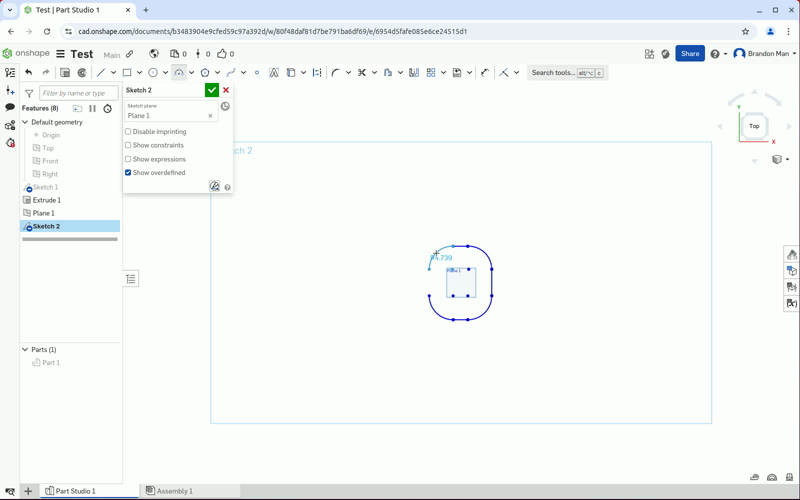
key_up(shift)
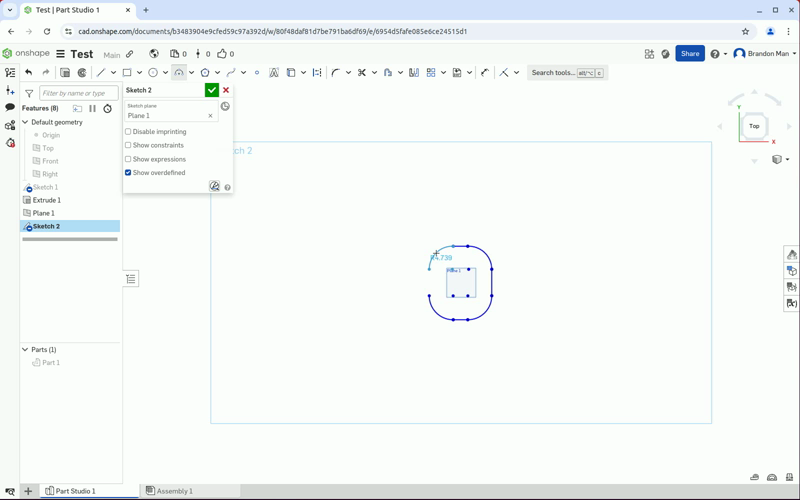
key(esc)
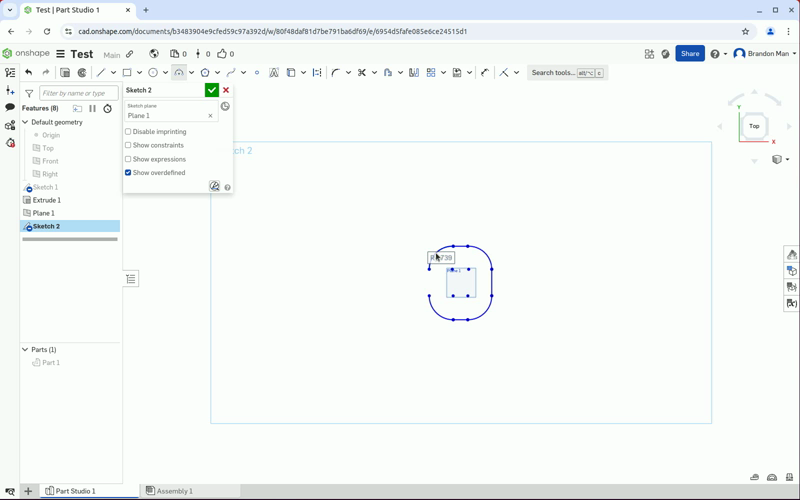
key(l)
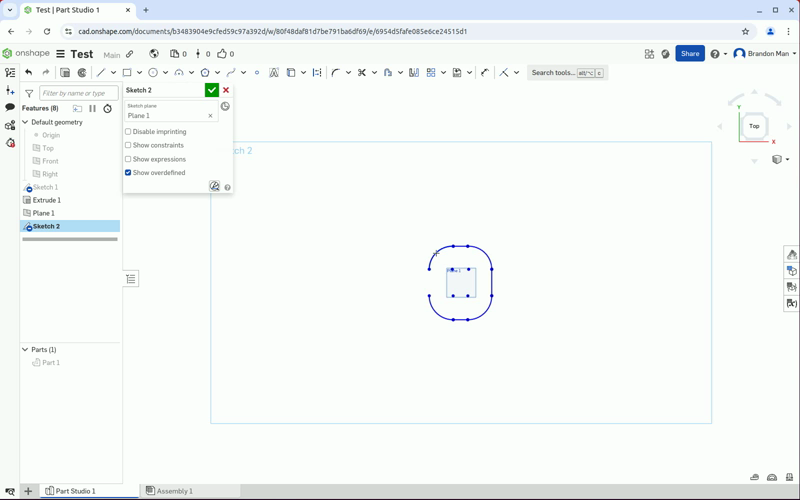
mouse_move(429, 269)
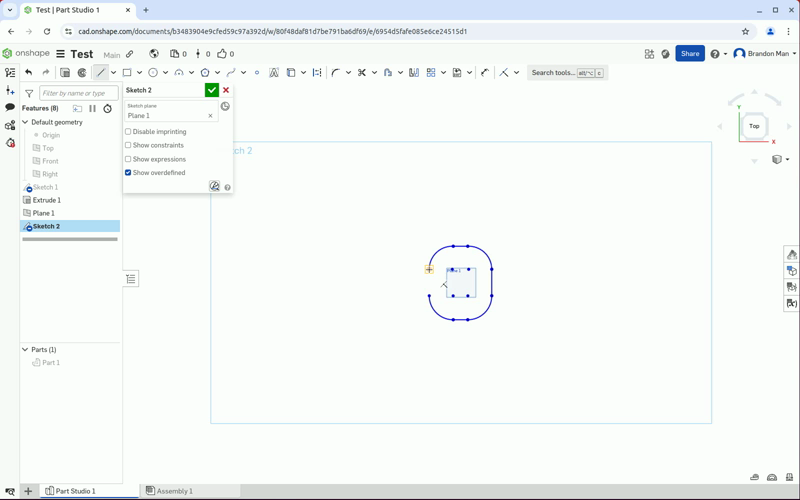
click(429, 269)
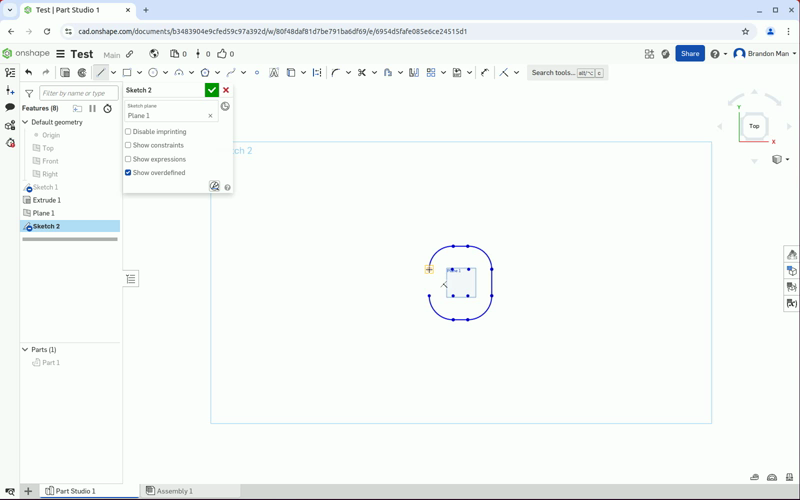
mouse_move(459, 269)
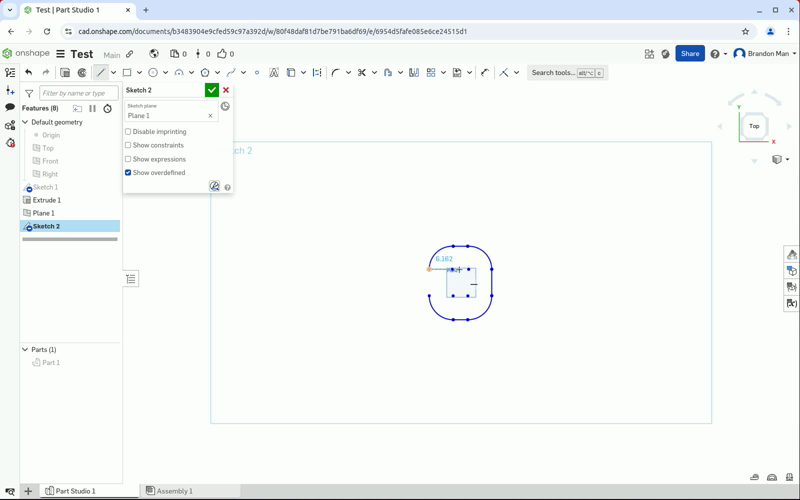
key_down(shift)
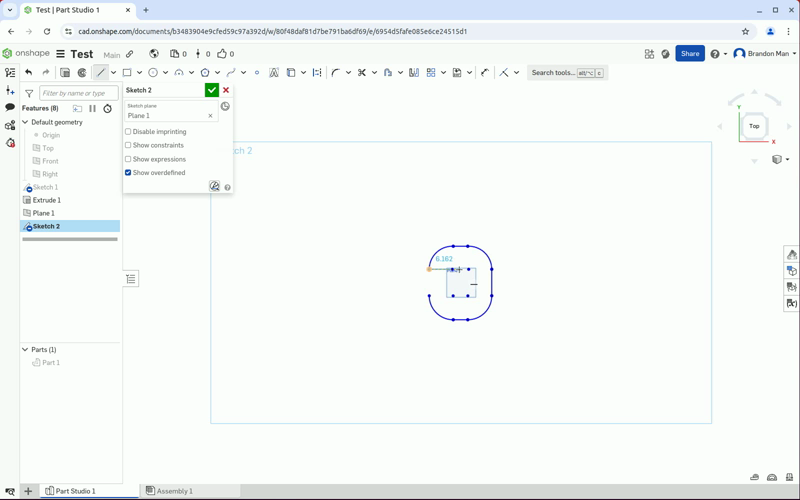
mouse_move(429, 295)
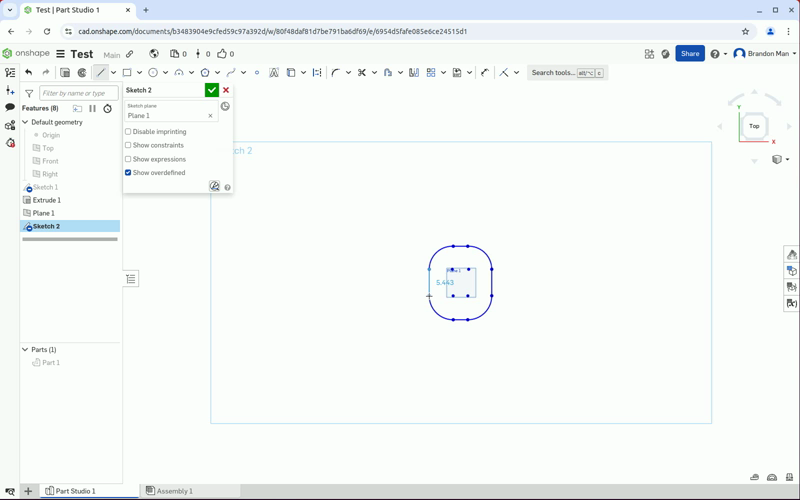
key_up(shift)
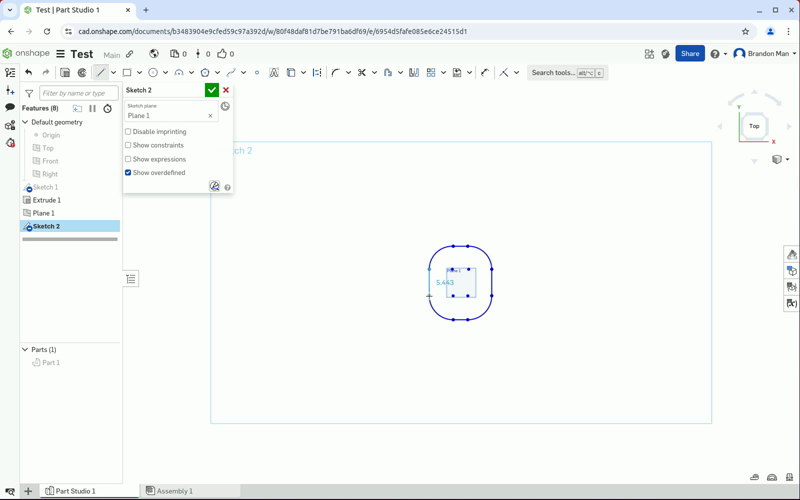
click(429, 295)
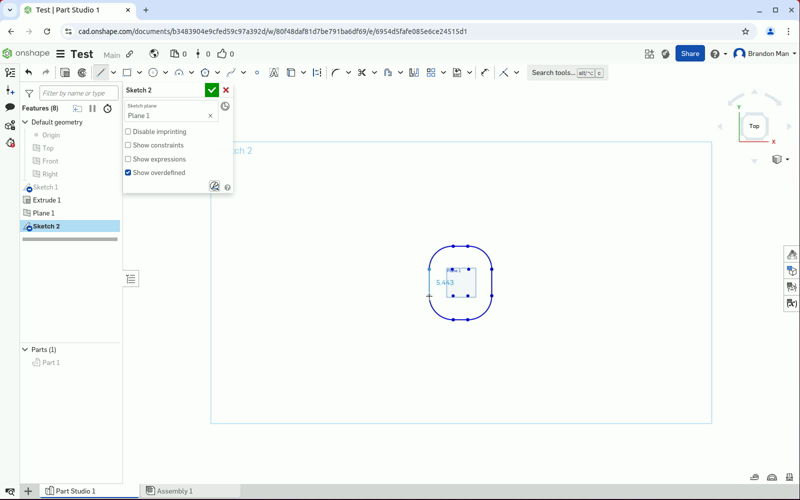
key(esc)
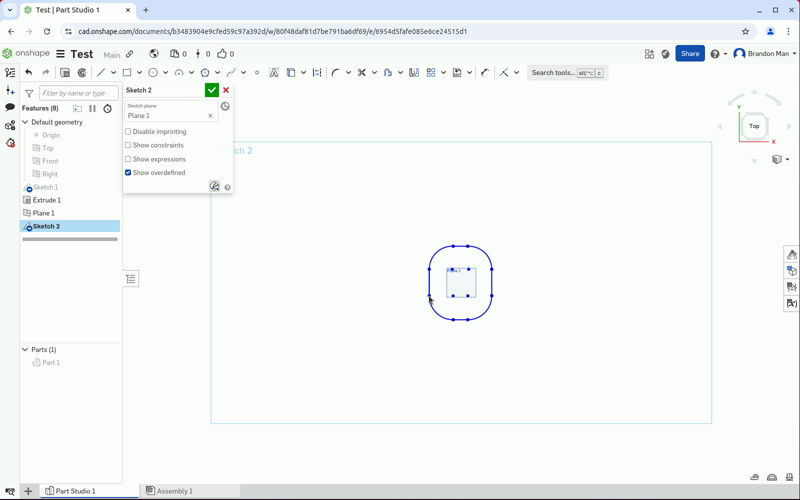
mouse_move(436, 290)
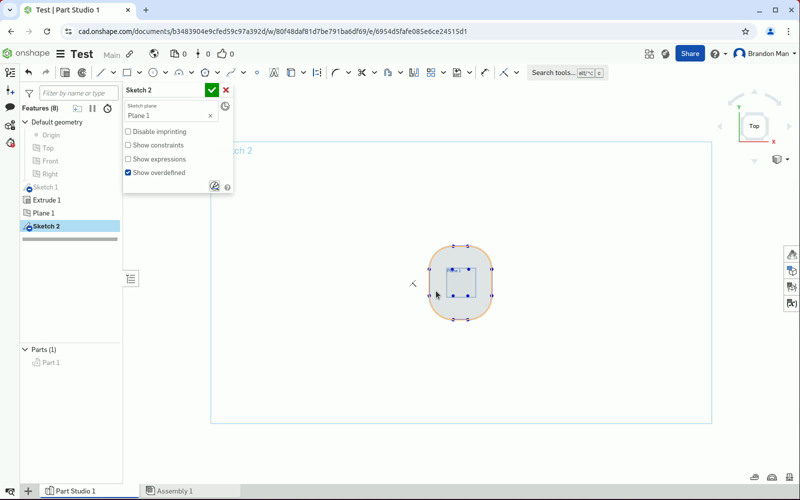
click(436, 290)
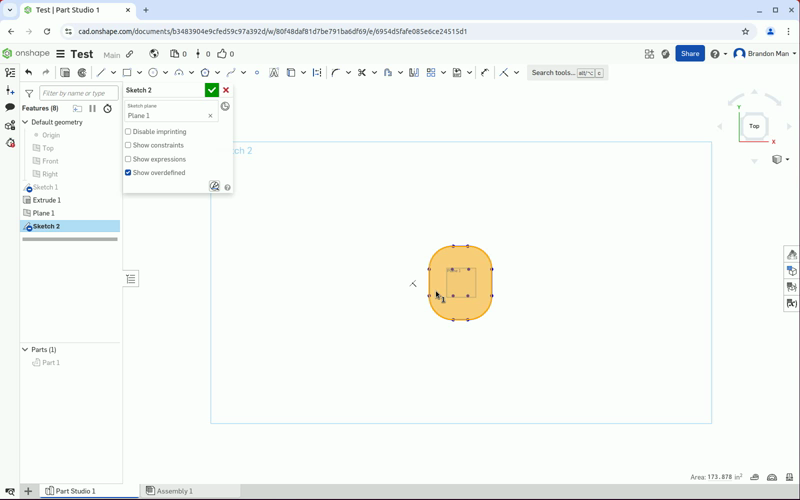
mouse_move(73, 352)
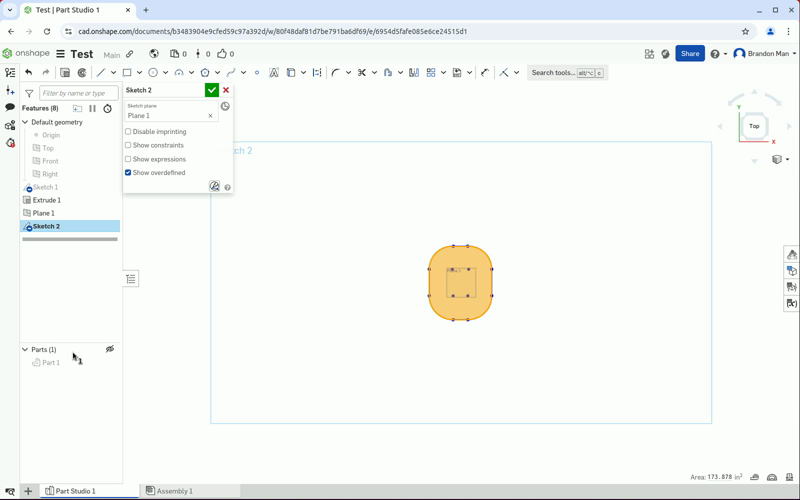
key(shift+y)
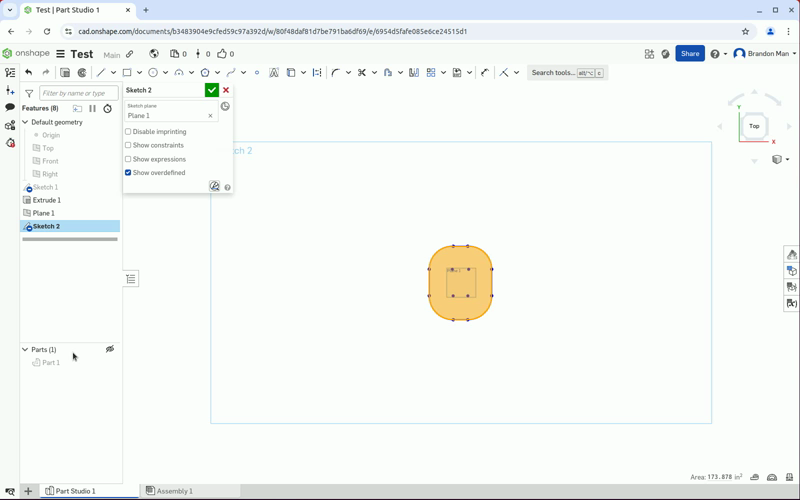
key(shift+e)
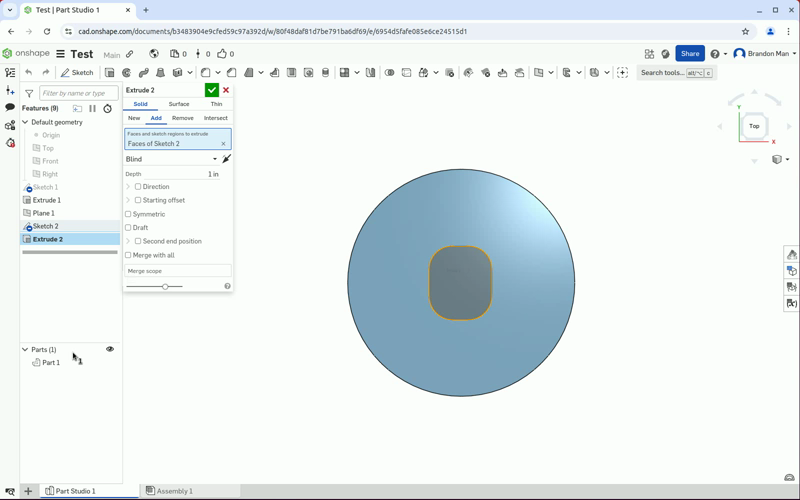
mouse_move(143, 106)
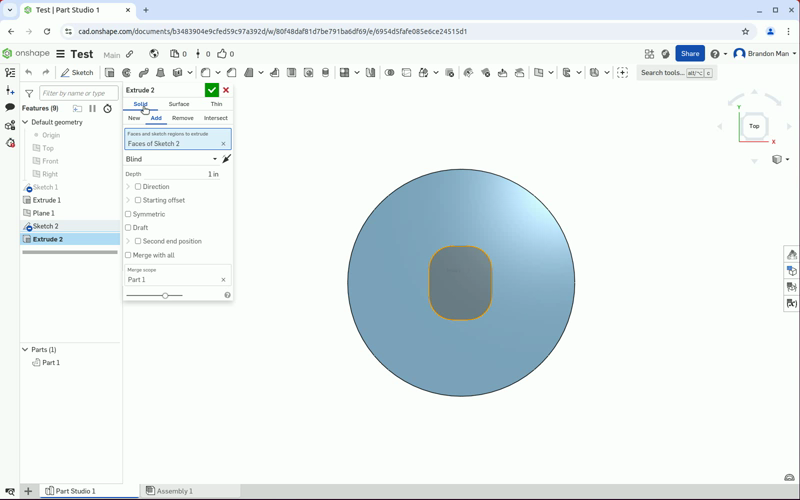
click(143, 106)
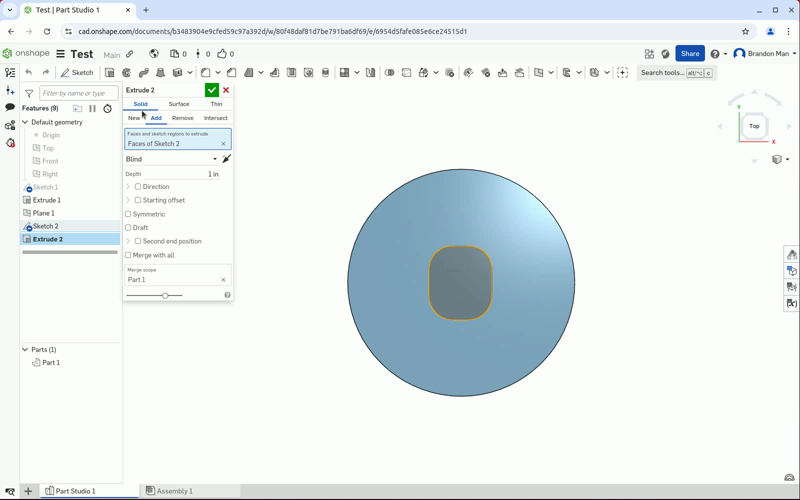
mouse_move(137, 120)
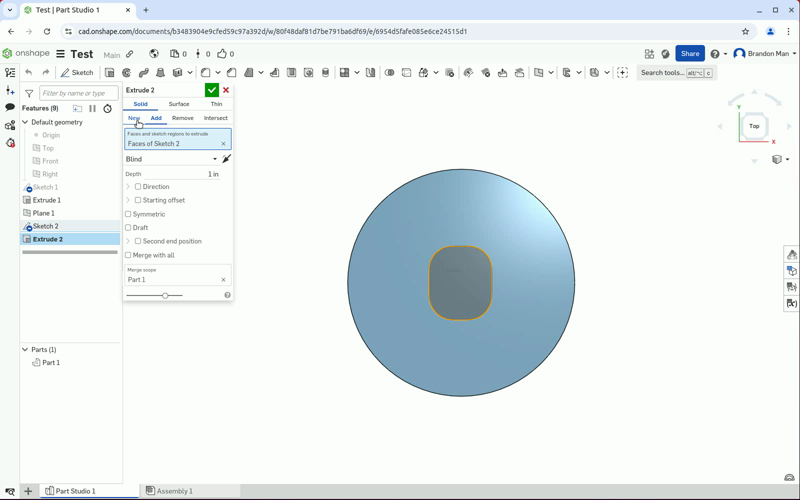
click(137, 120)
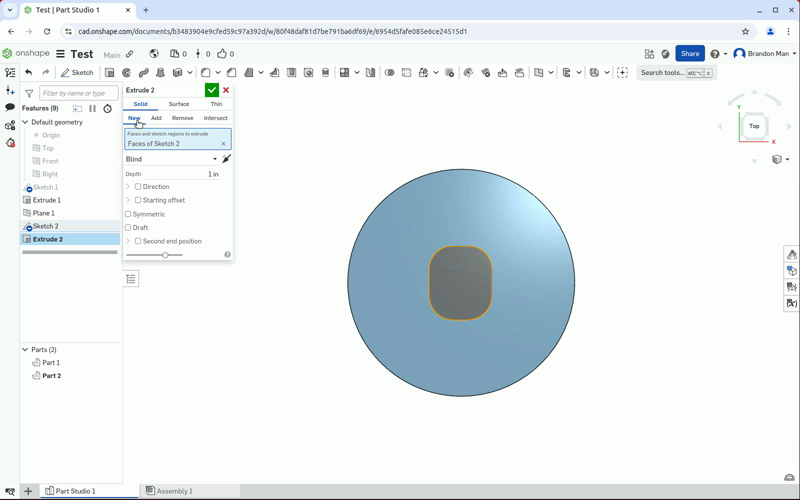
key(tab, 4)
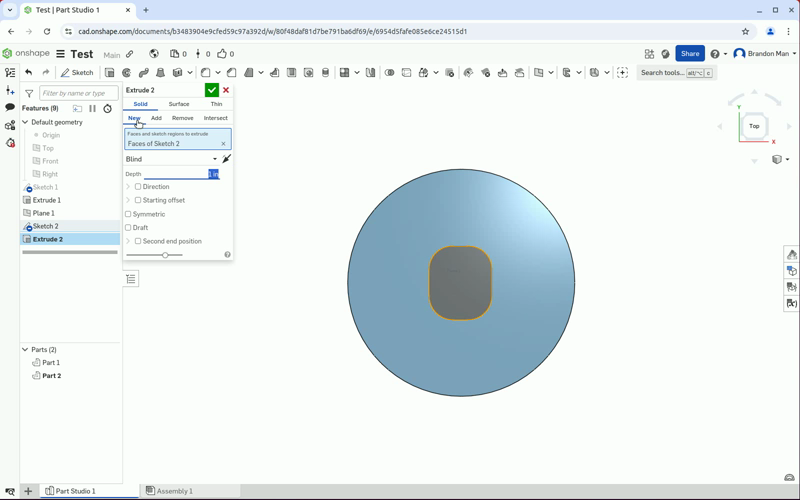
text(9.628)
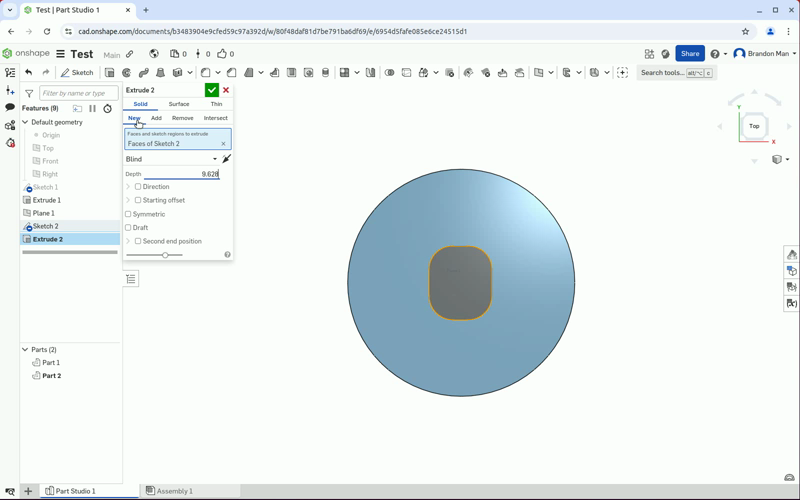
key(enter)
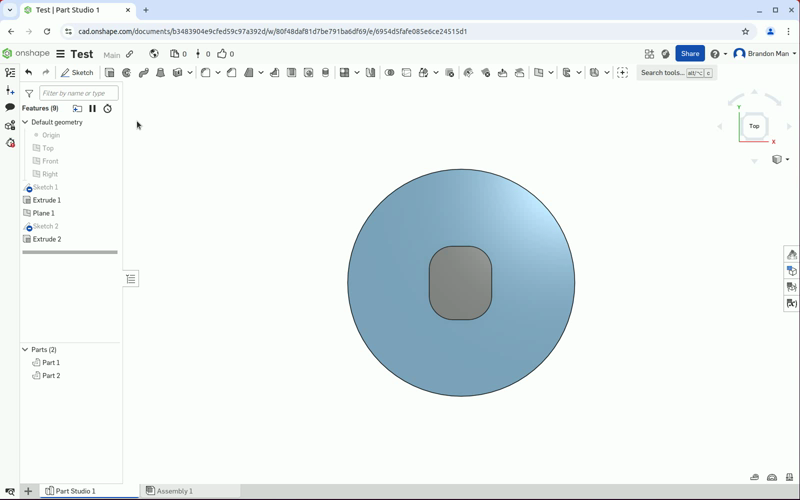
key(shift+h)
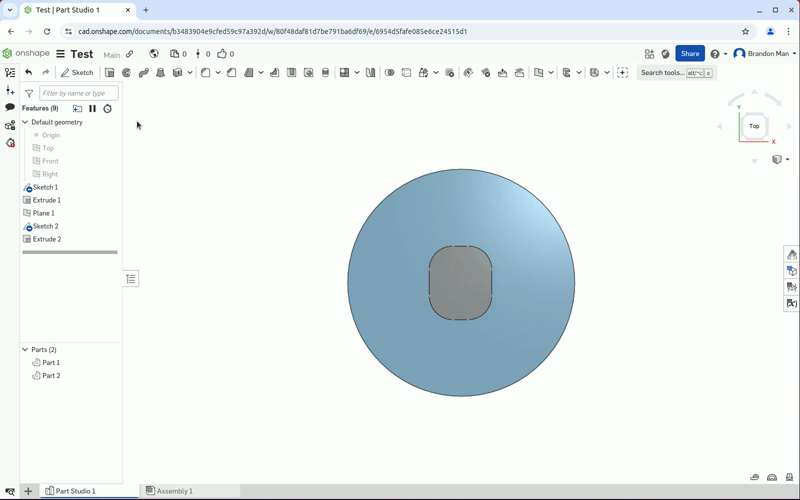
key(shift+h)
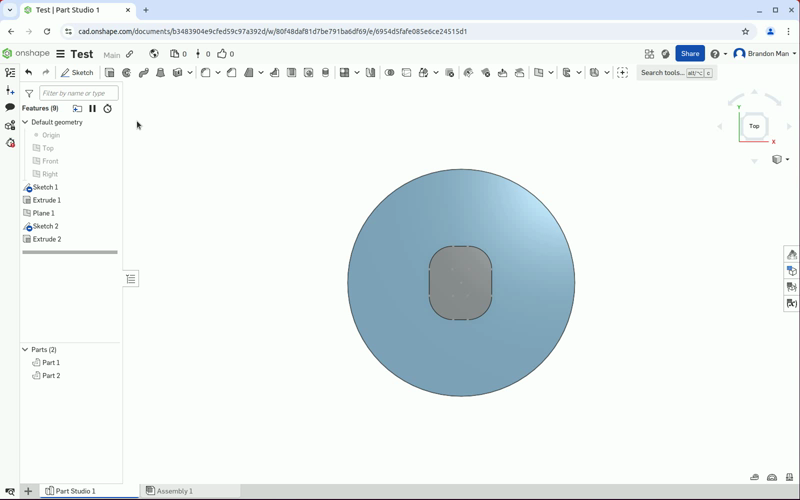
key(shift+7)
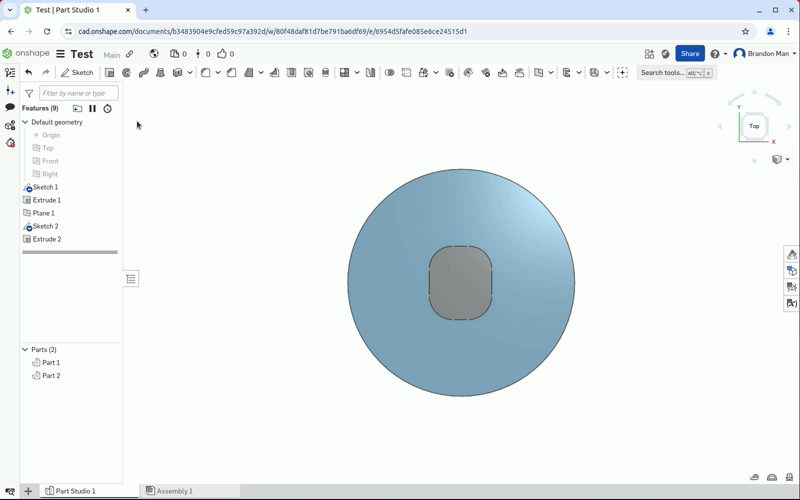
key(up, 3)
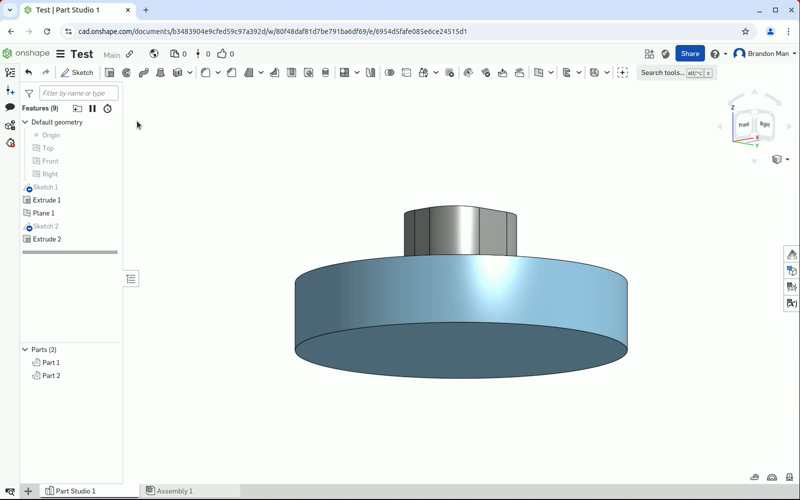
key(left, 3)
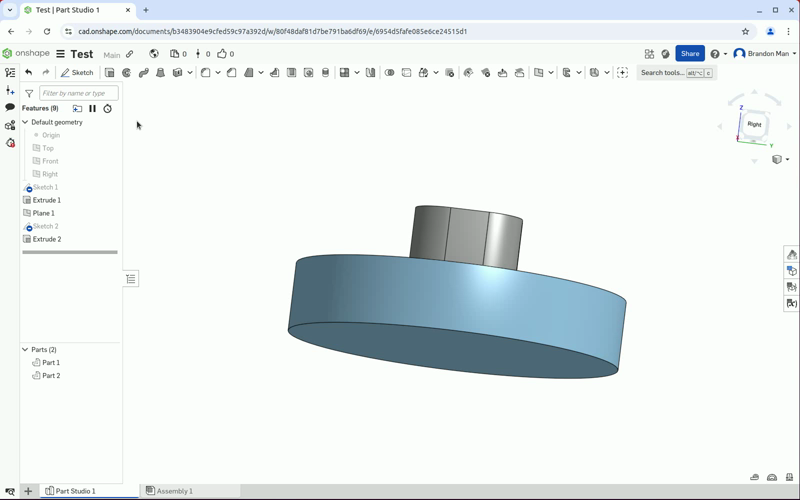
key(right, 3)
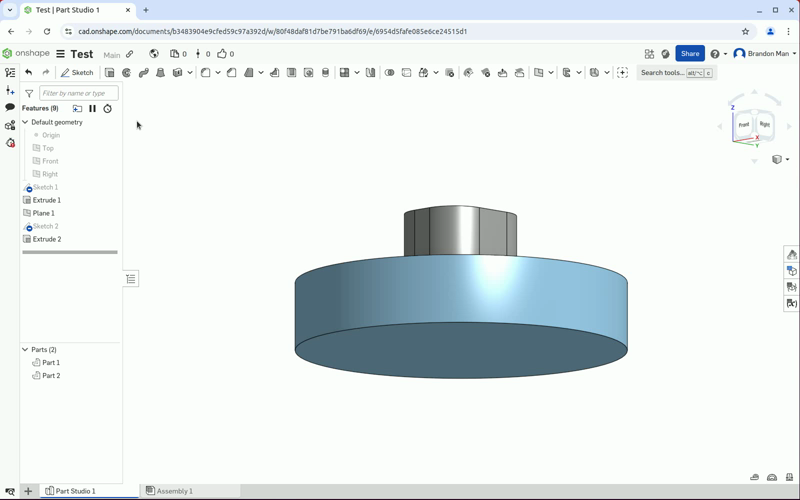
key(down, 3)
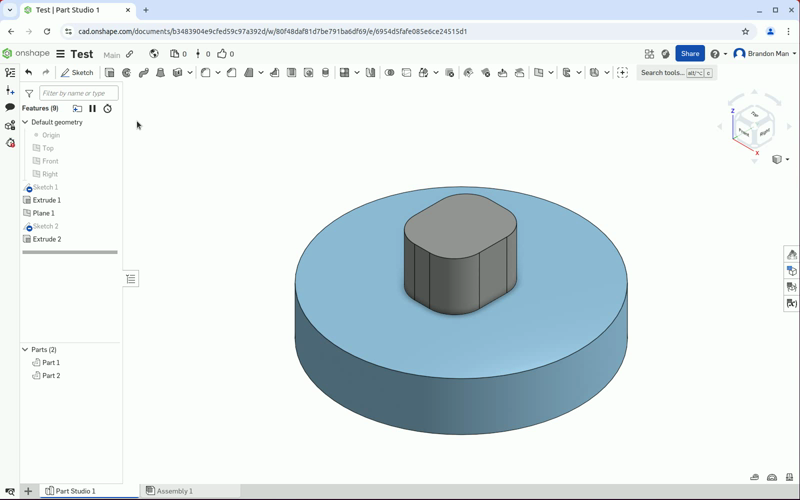
mouse_move(73, 189)
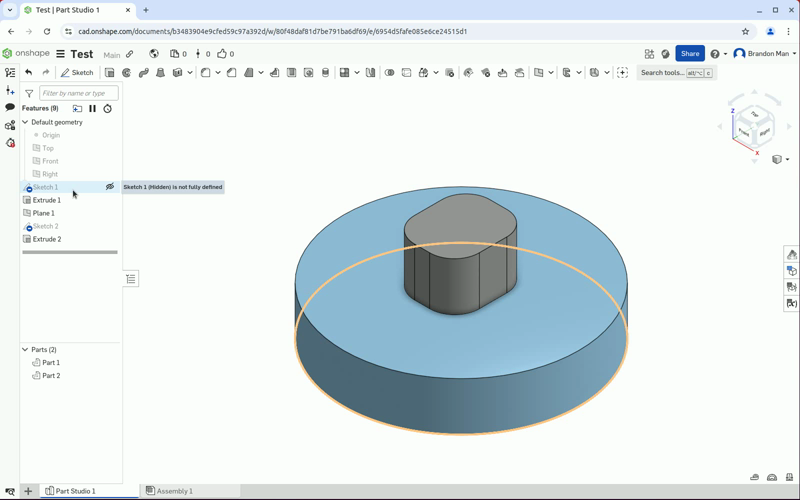
click(73, 189)